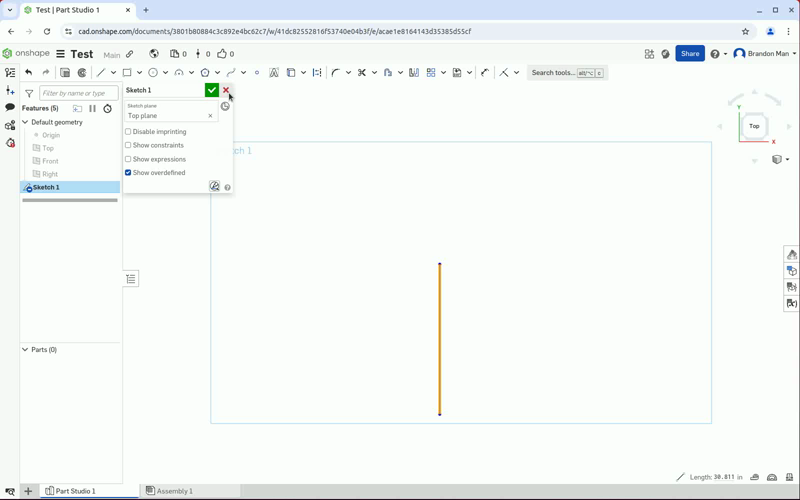
key(shift+h)
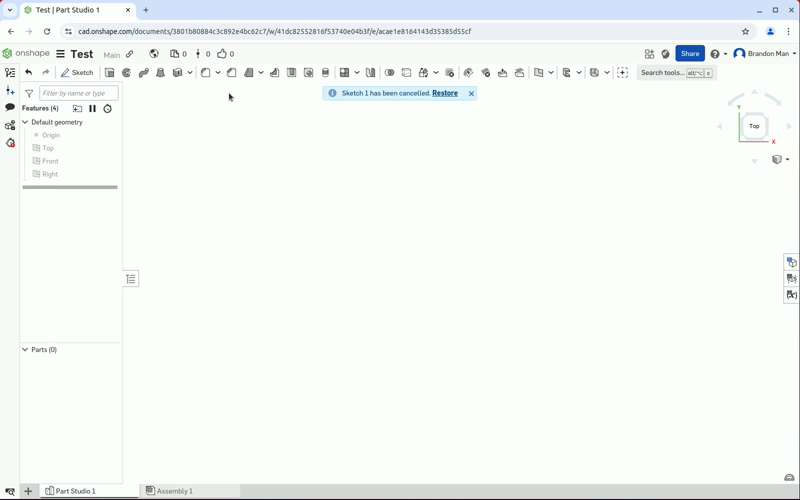
mouse_move(73, 352)
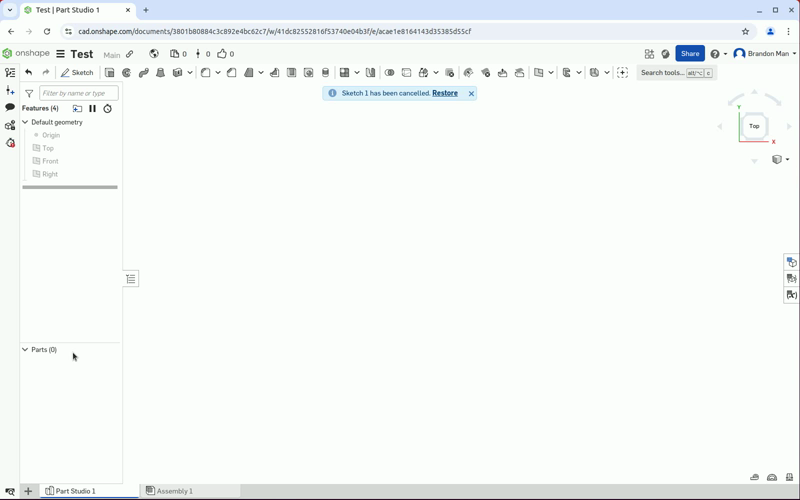
key(y)
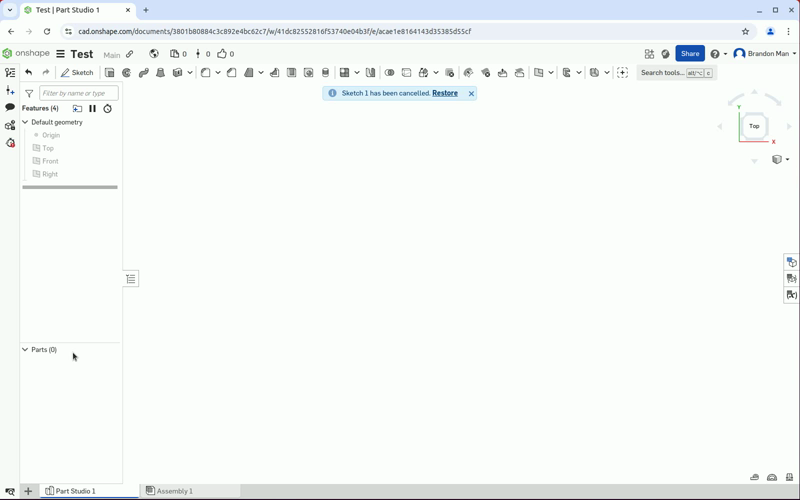
key(shift+p)
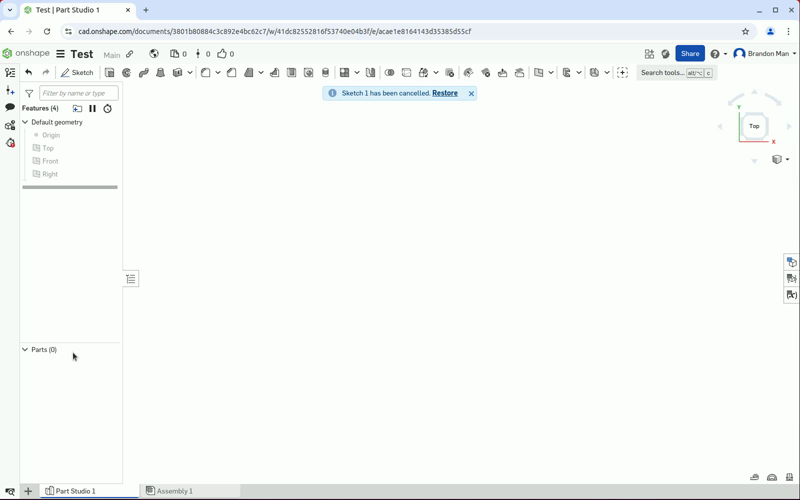
key(space)
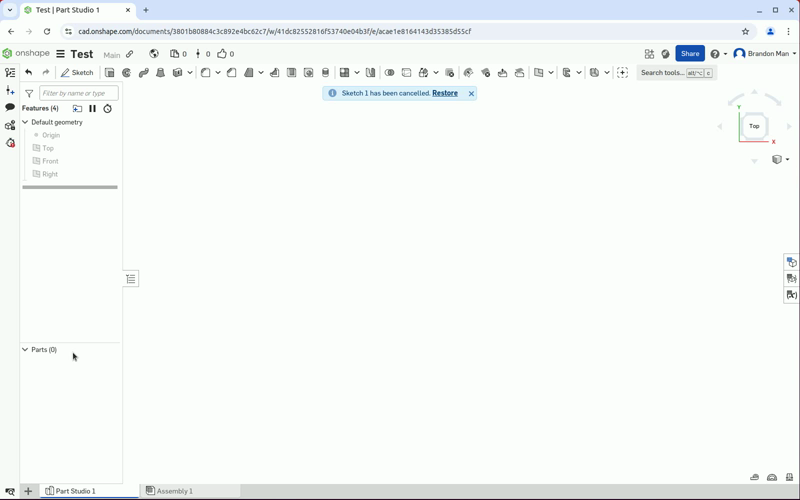
key_down(shift)
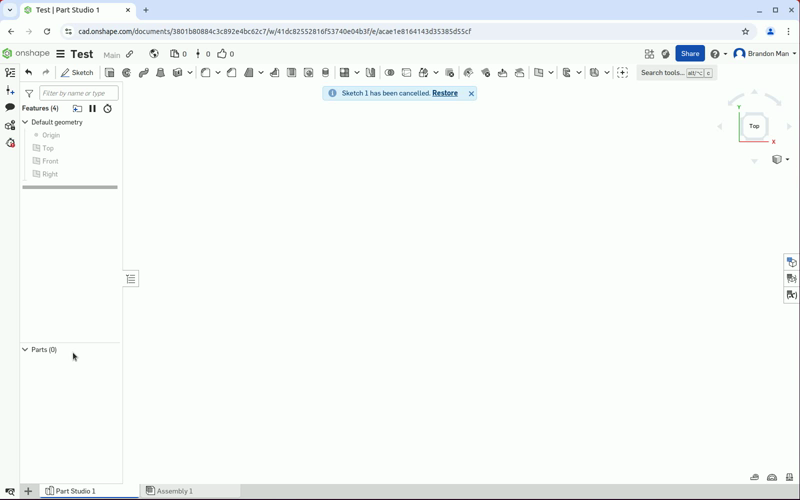
key(up)
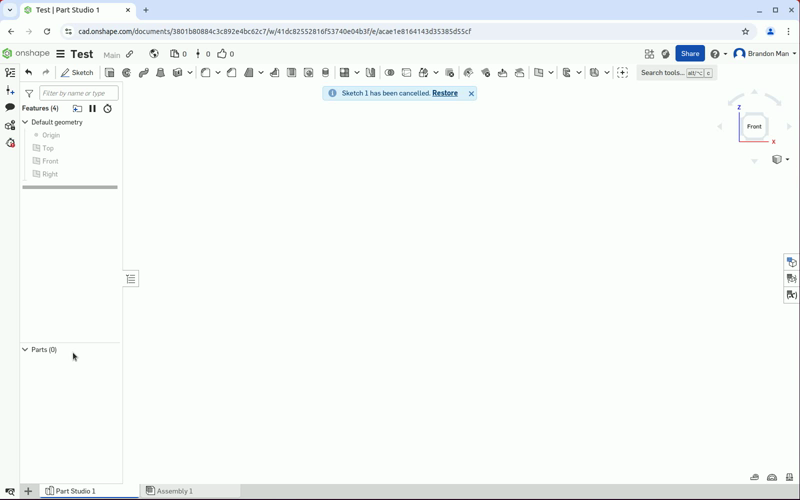
key_up(shift)
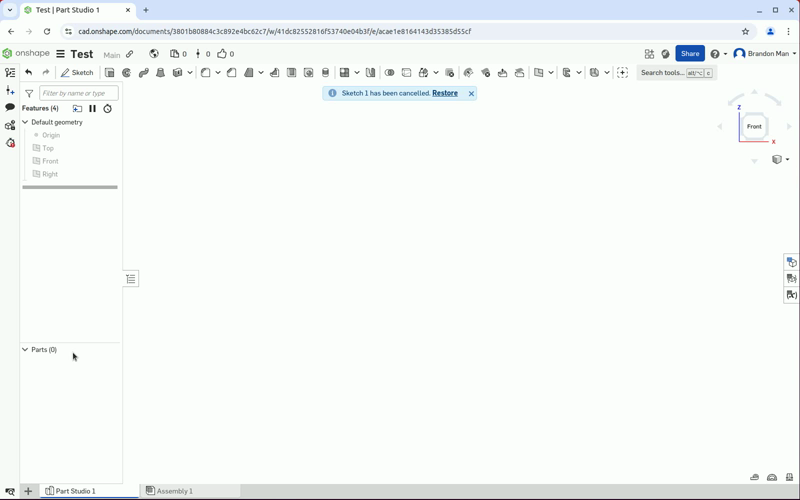
mouse_move(73, 352)
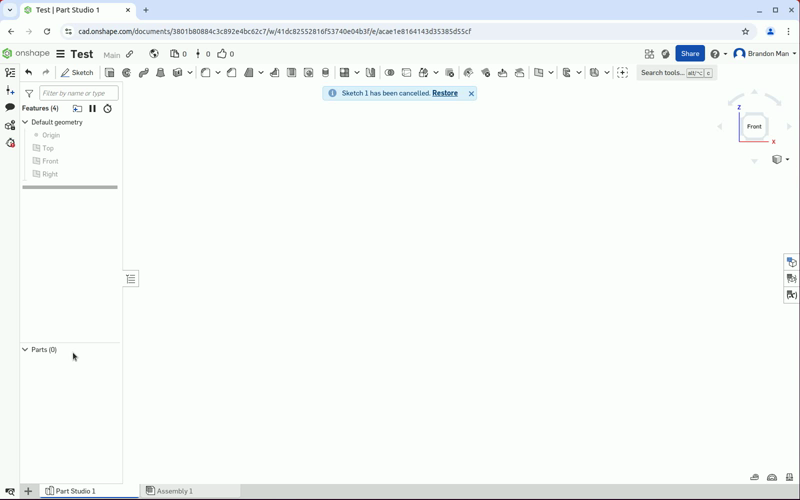
key(shift+y)
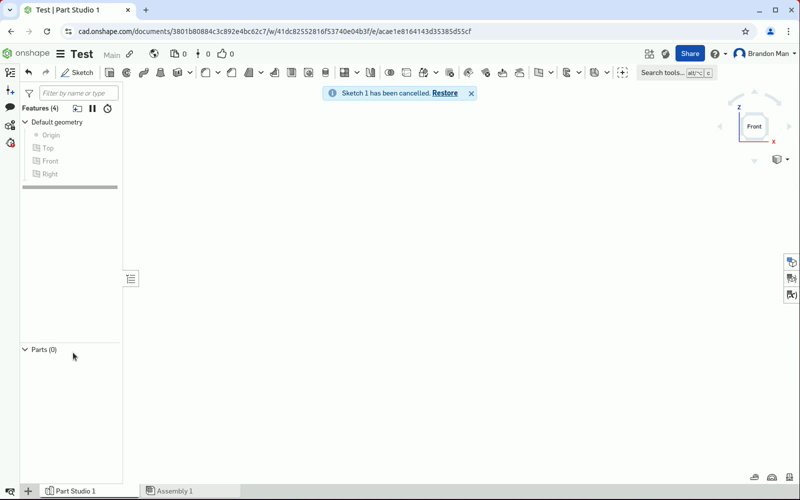
key(shift+s)
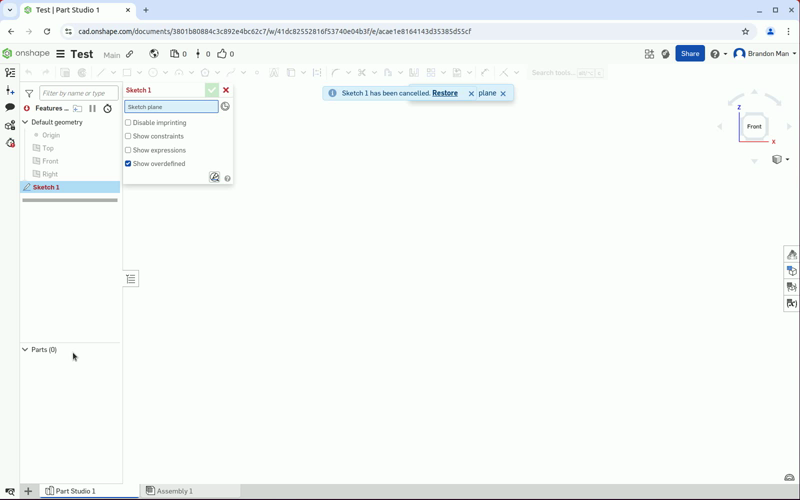
mouse_move(73, 163)
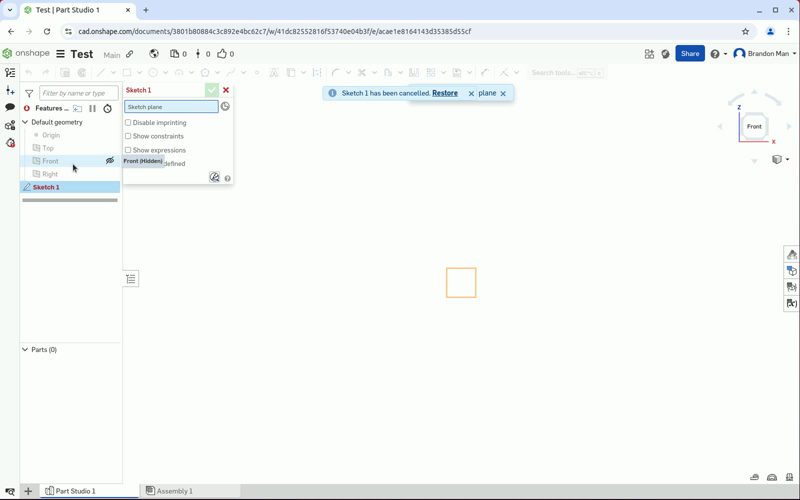
click(73, 163)
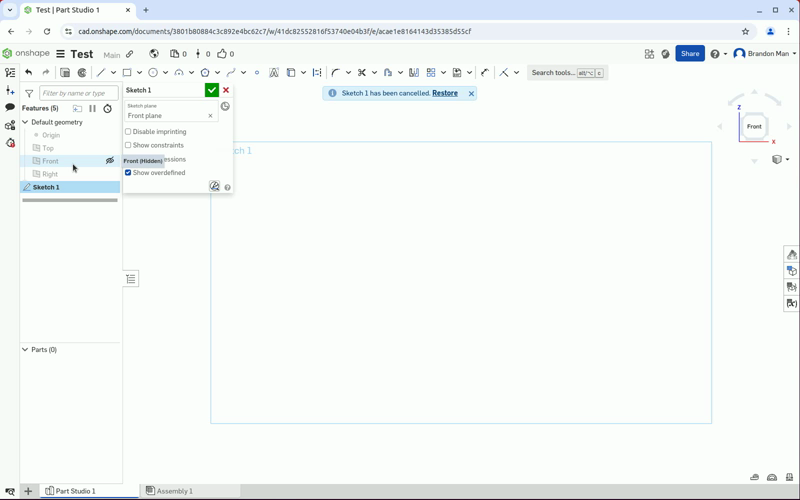
mouse_move(73, 352)
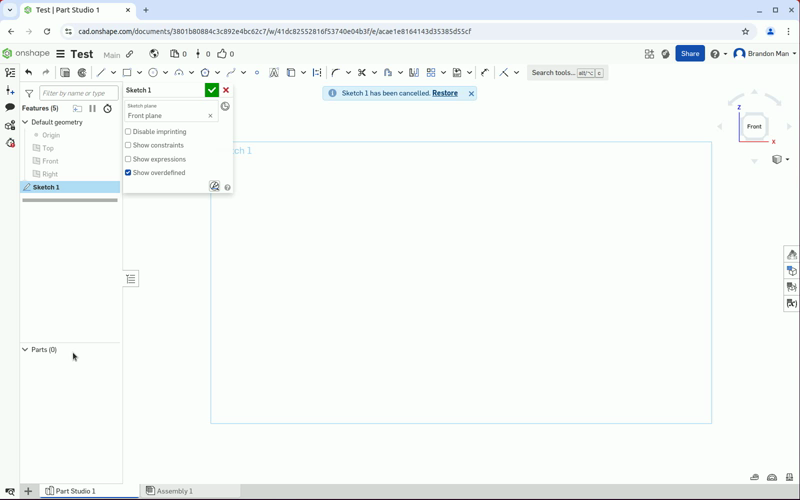
key(y)
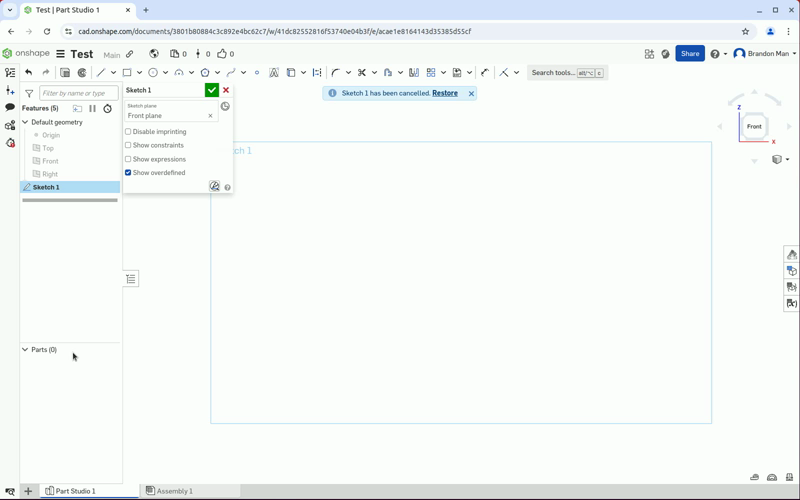
key(l)
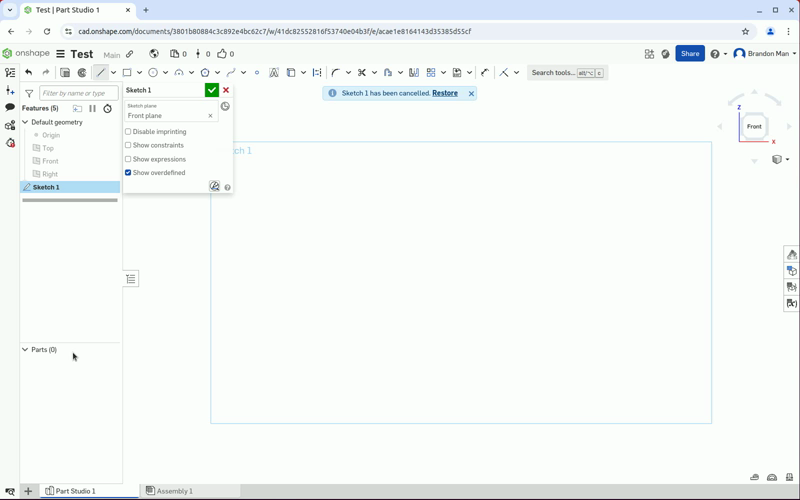
key_down(shift)
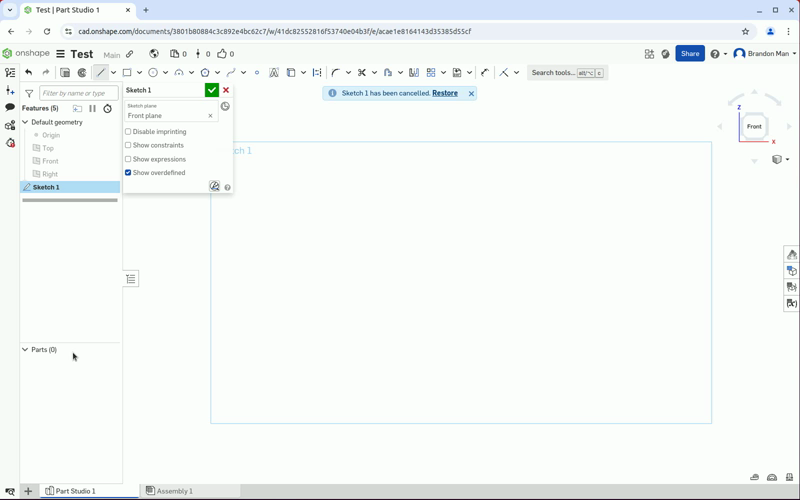
mouse_move(453, 285)
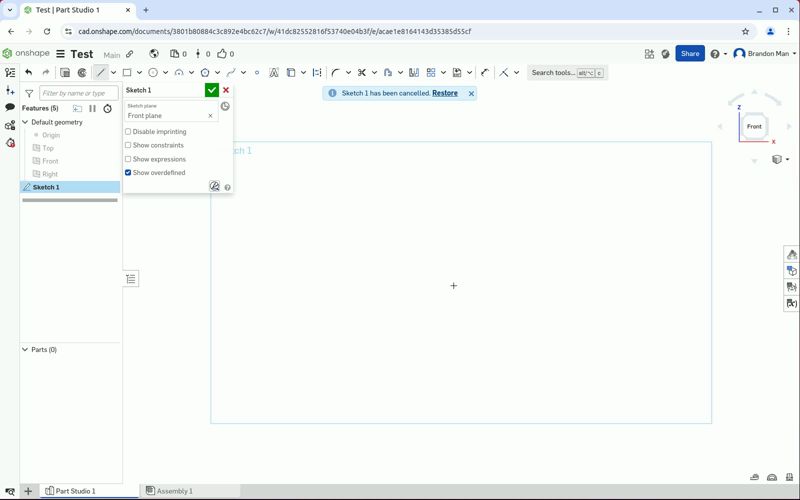
click(453, 285)
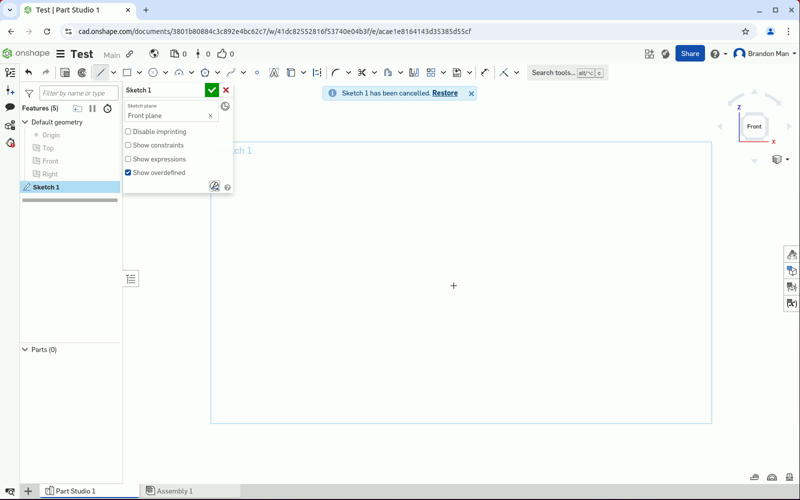
key_up(shift)
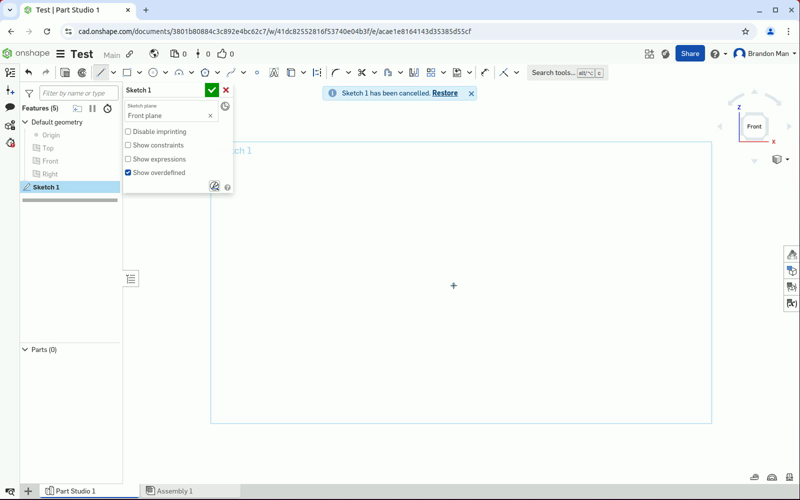
key_down(shift)
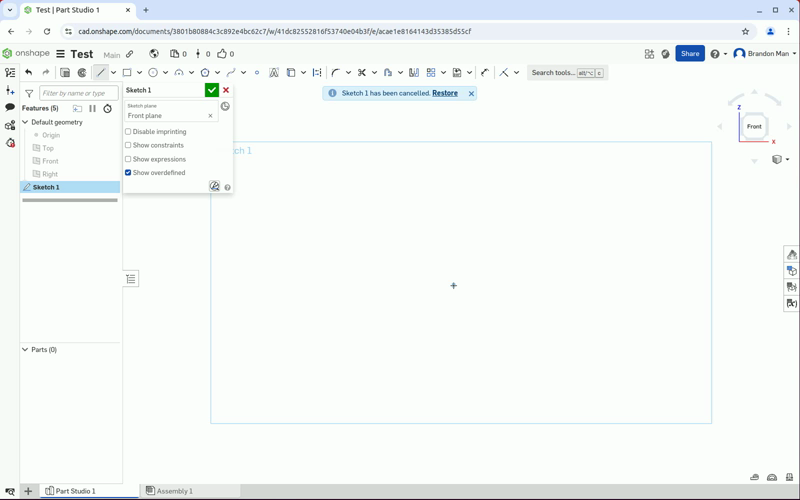
mouse_move(483, 285)
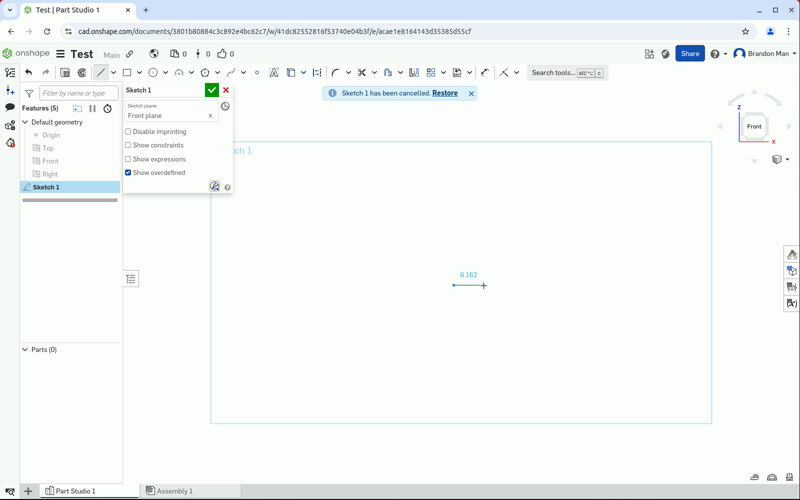
mouse_move(465, 285)
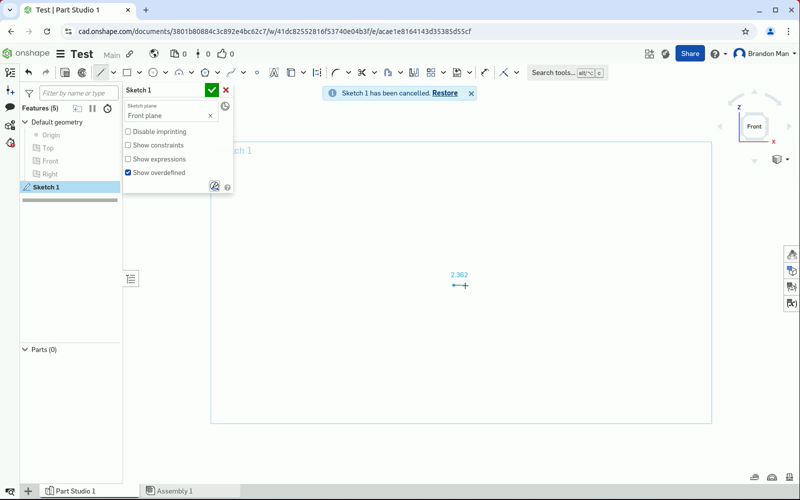
click(465, 285)
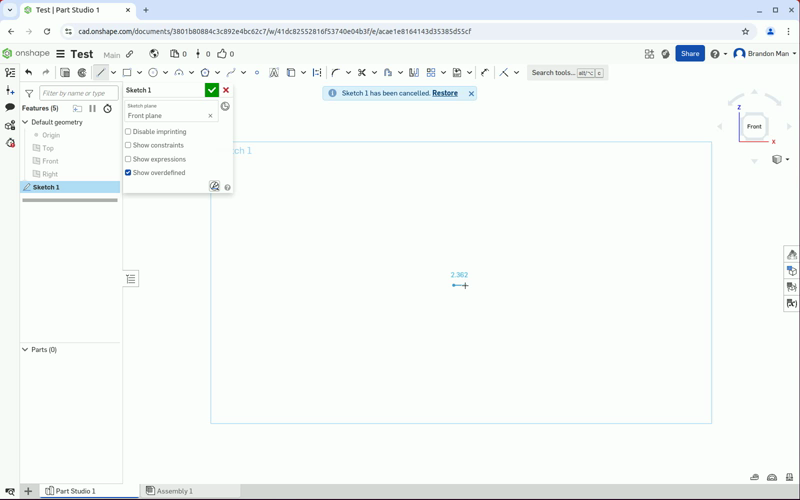
key_up(shift)
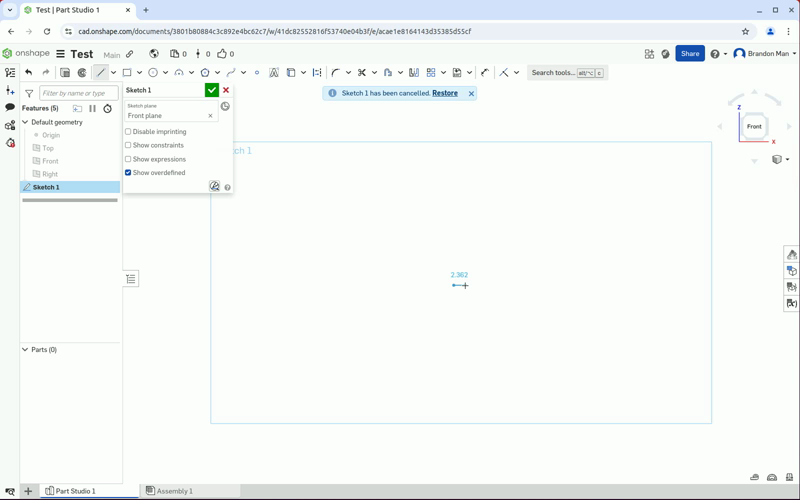
key_down(shift)
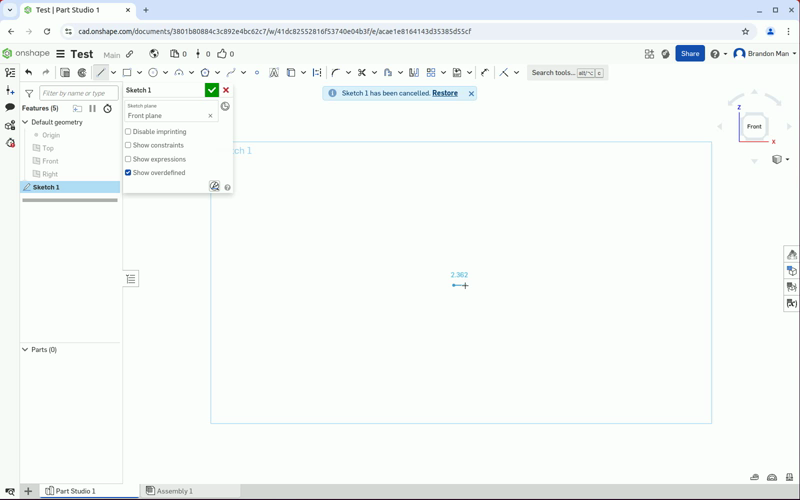
mouse_move(495, 285)
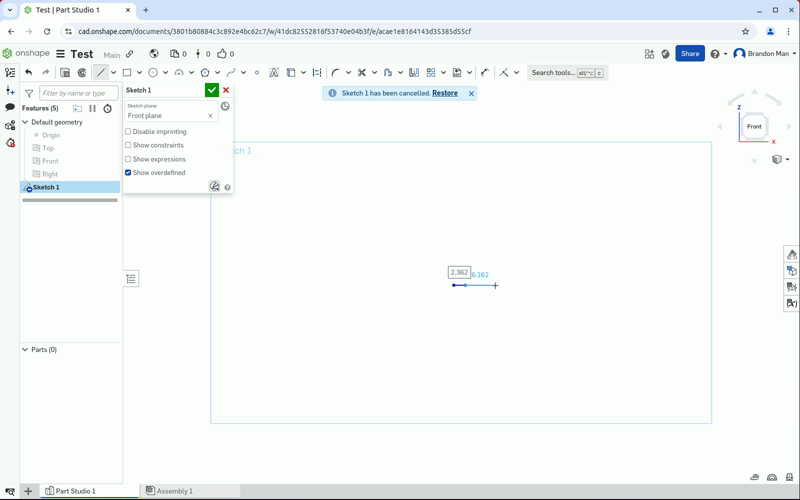
mouse_move(465, 280)
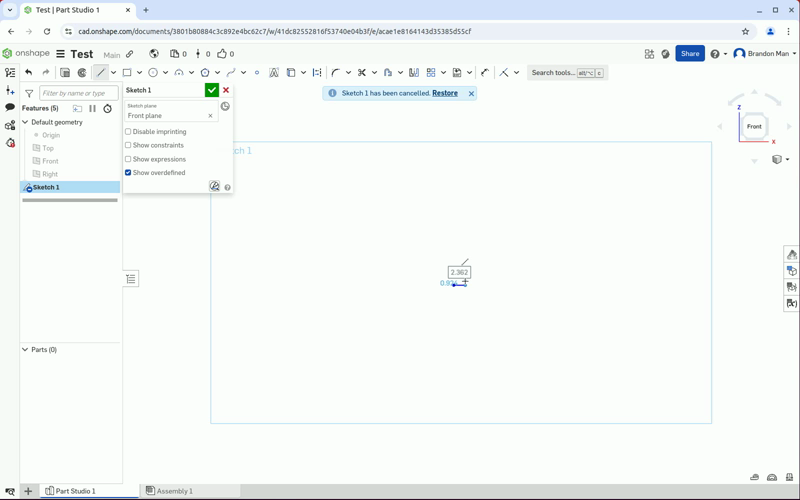
scroll(6)
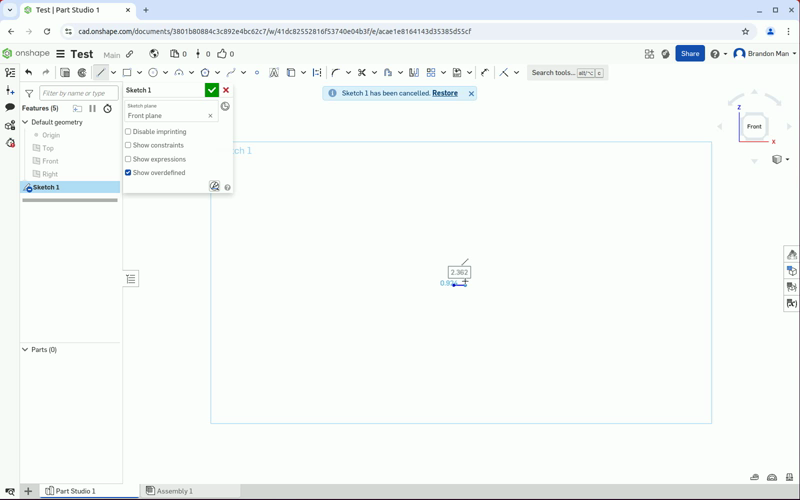
scroll(6)
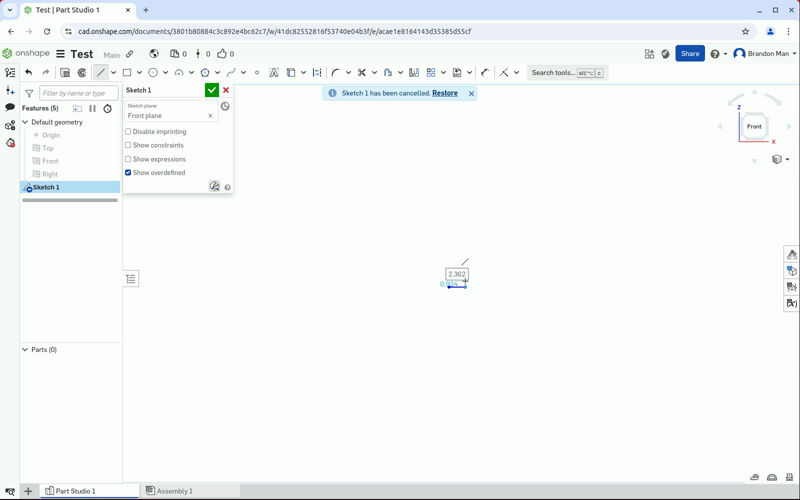
scroll(6)
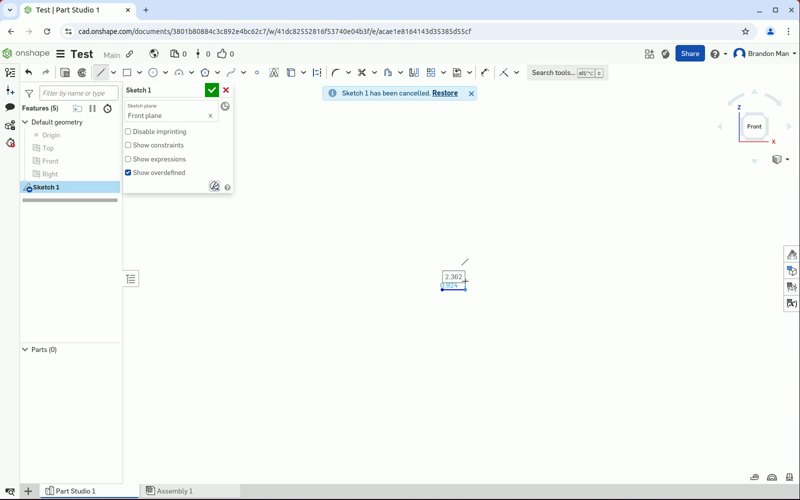
scroll(6)
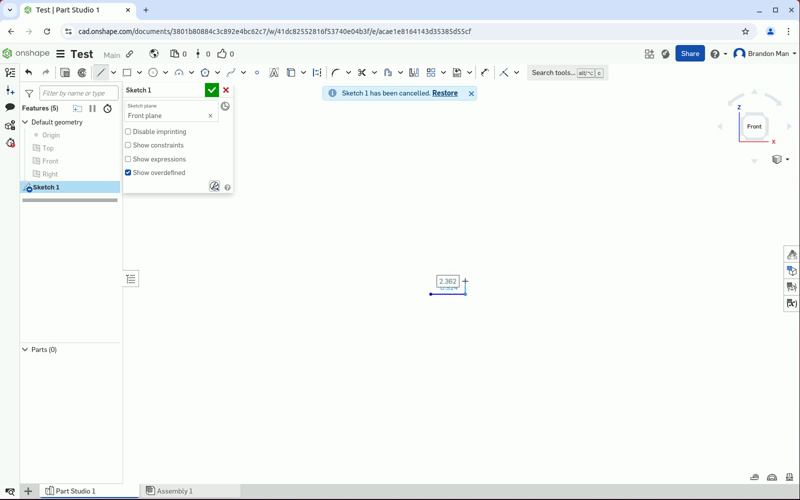
scroll(6)
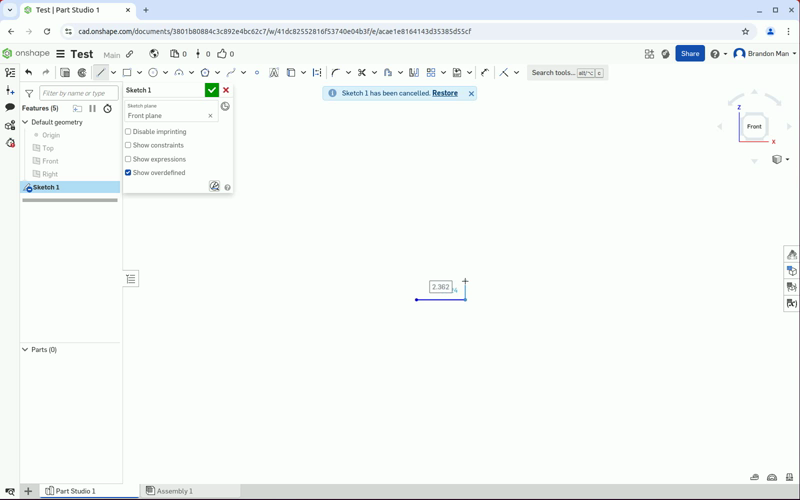
scroll(6)
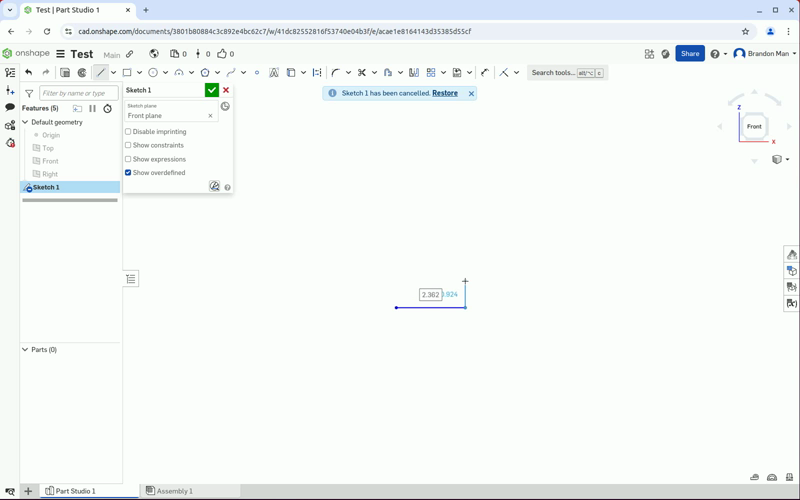
scroll(6)
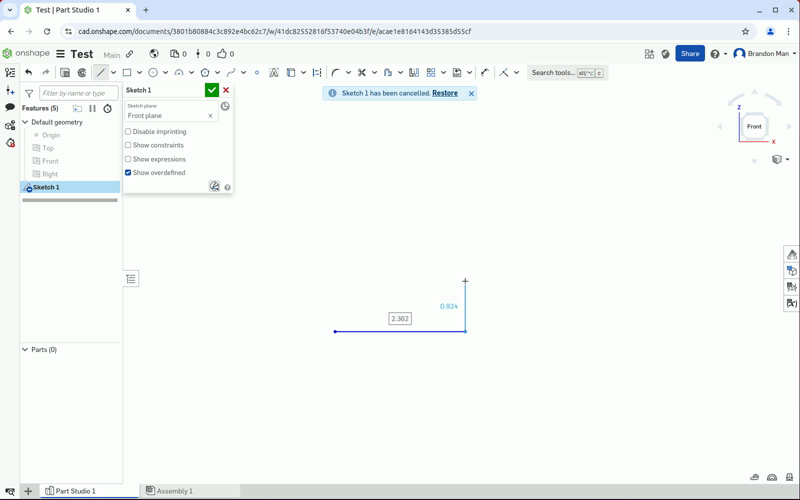
click(465, 280)
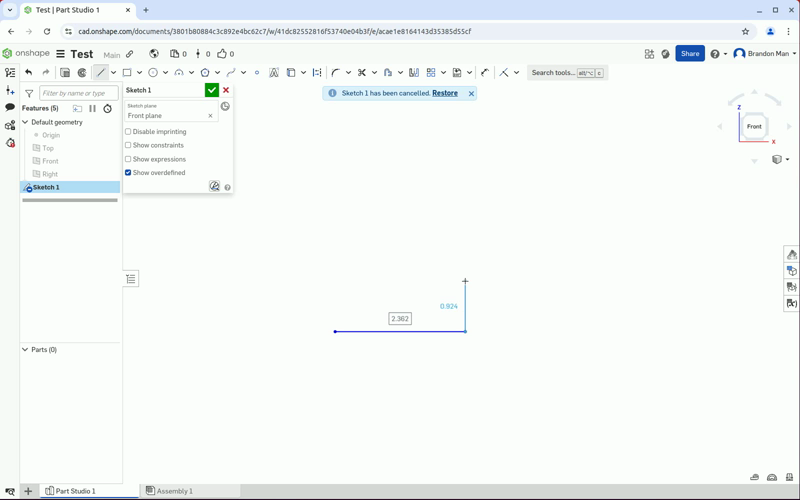
scroll(-6)
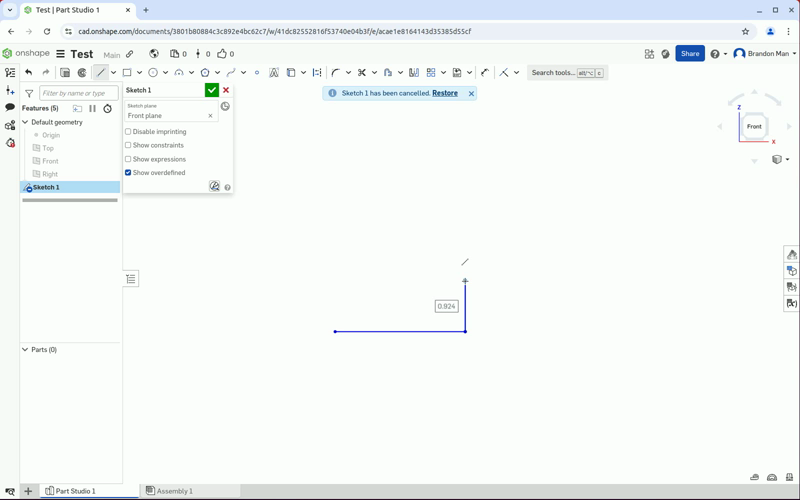
scroll(-6)
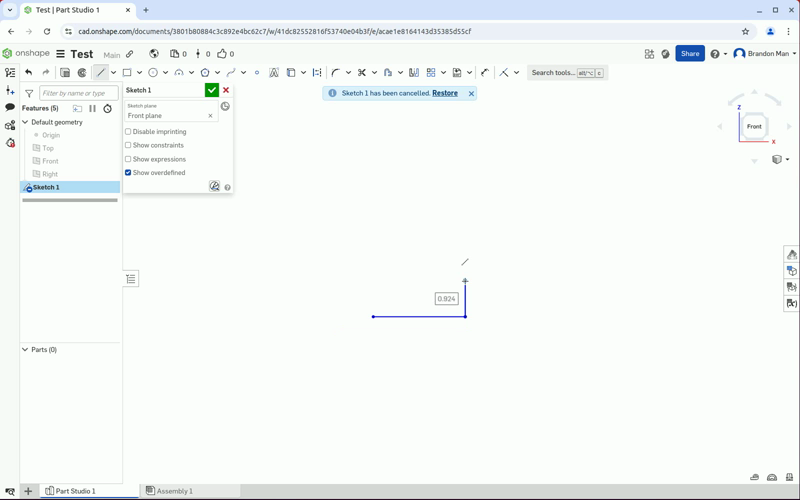
scroll(-6)
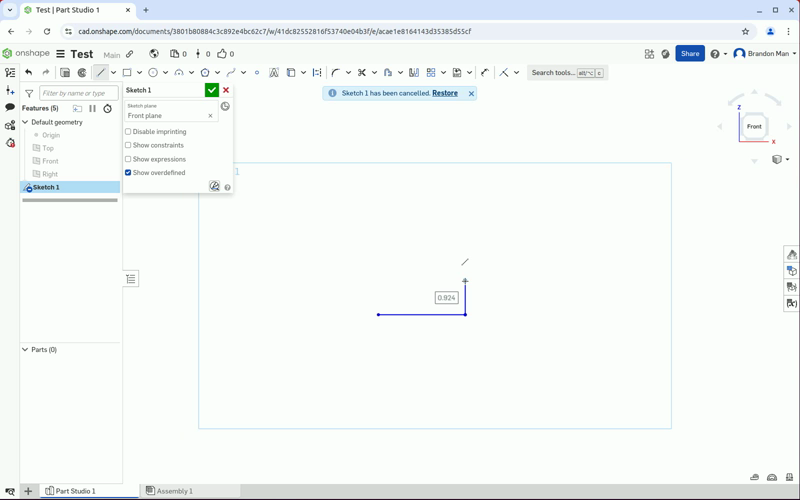
scroll(-6)
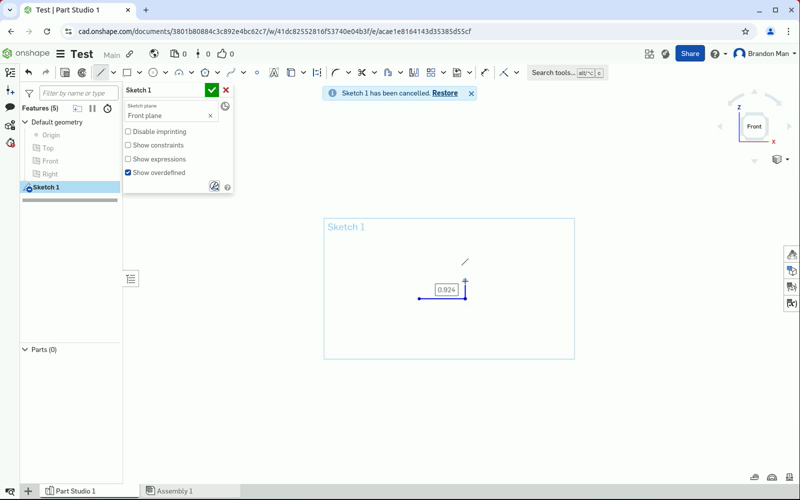
scroll(-6)
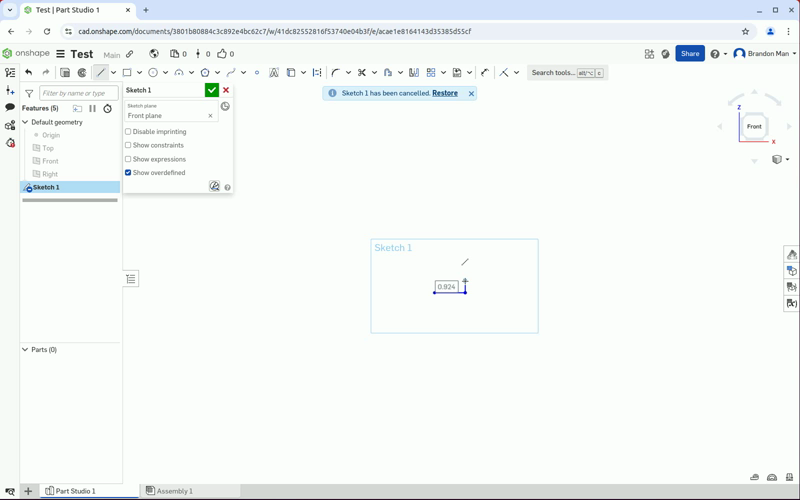
scroll(-6)
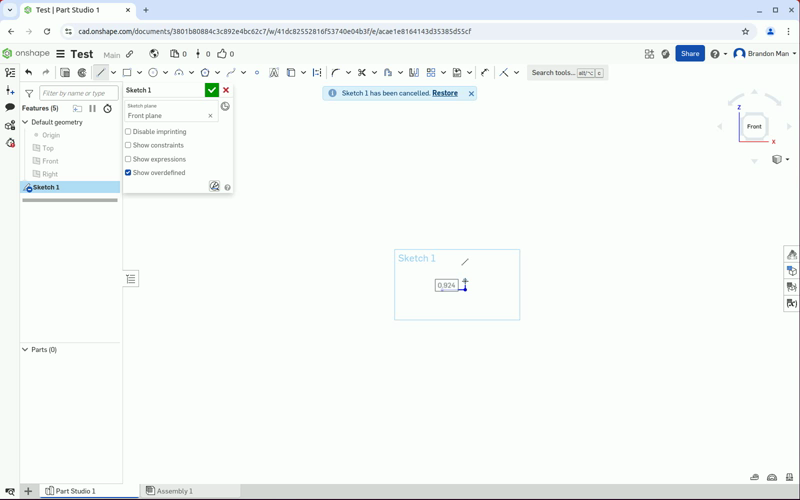
scroll(-6)
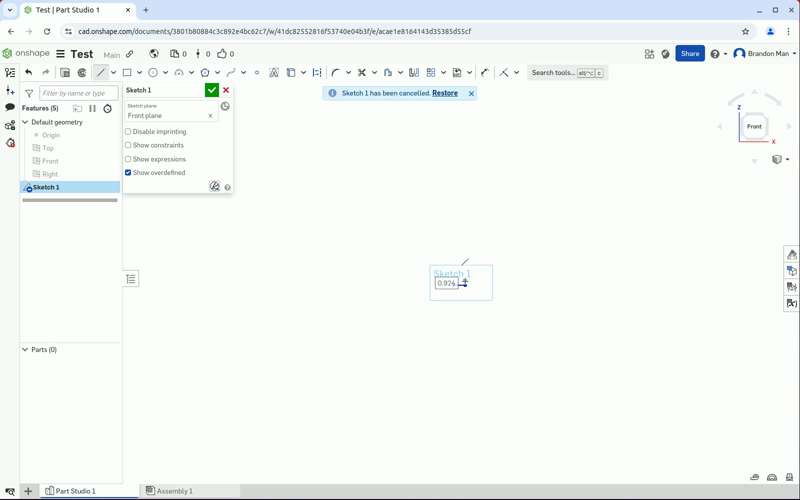
key_up(shift)
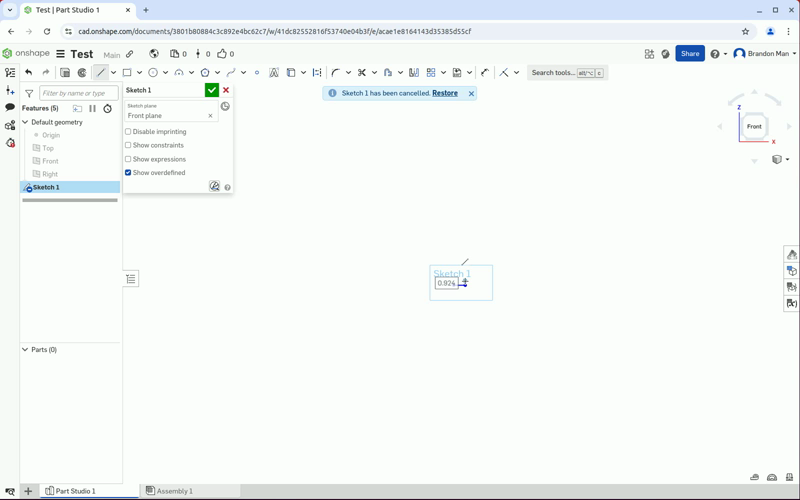
key_down(shift)
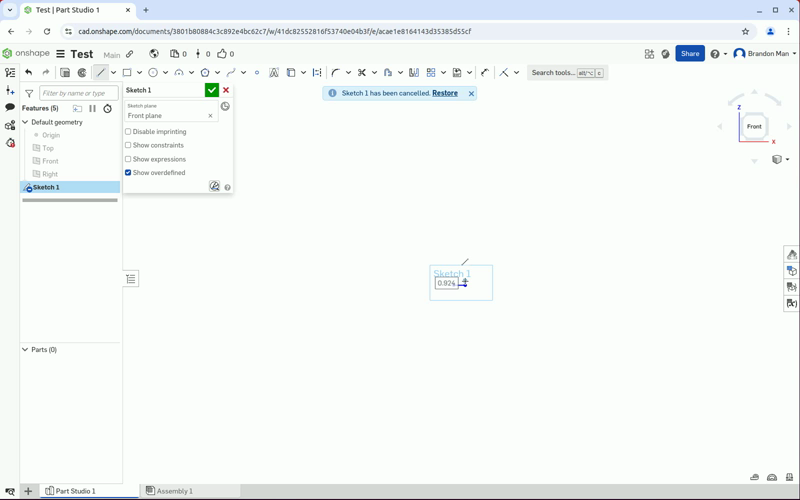
mouse_move(495, 280)
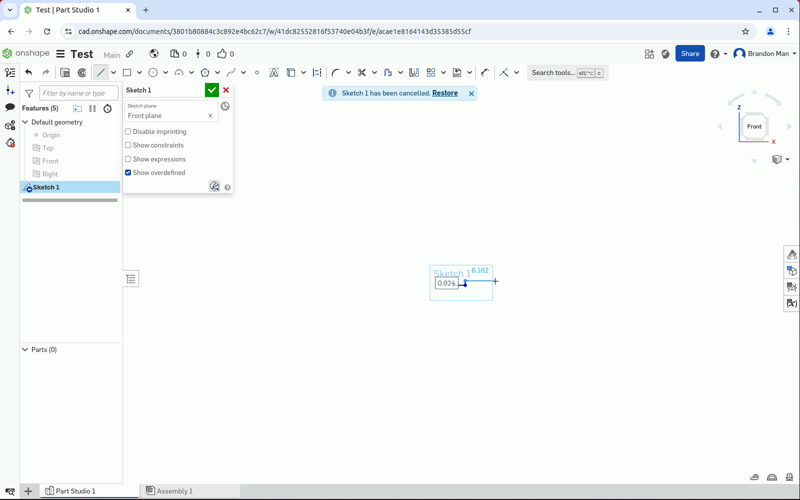
mouse_move(453, 280)
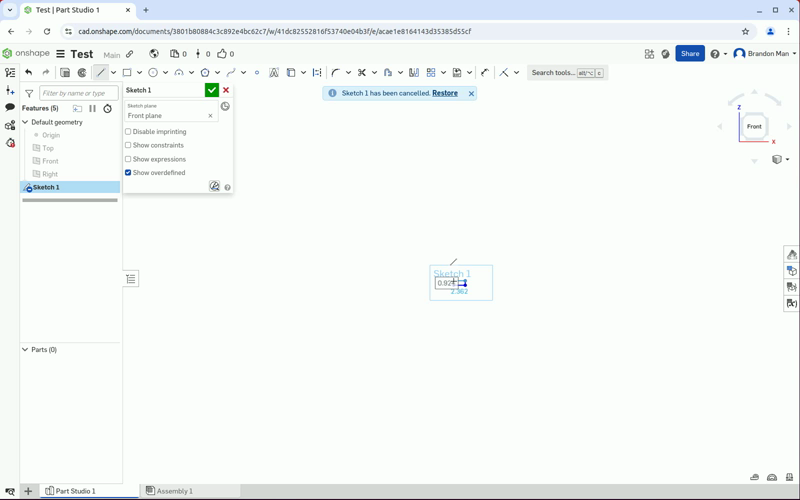
click(453, 280)
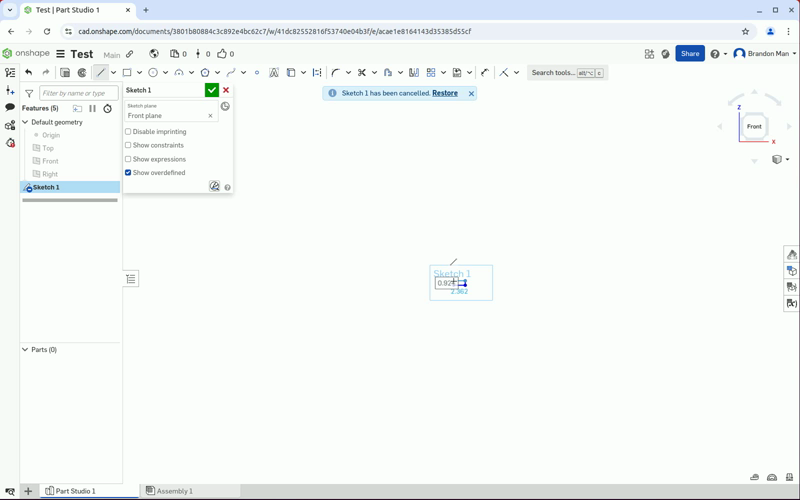
key_up(shift)
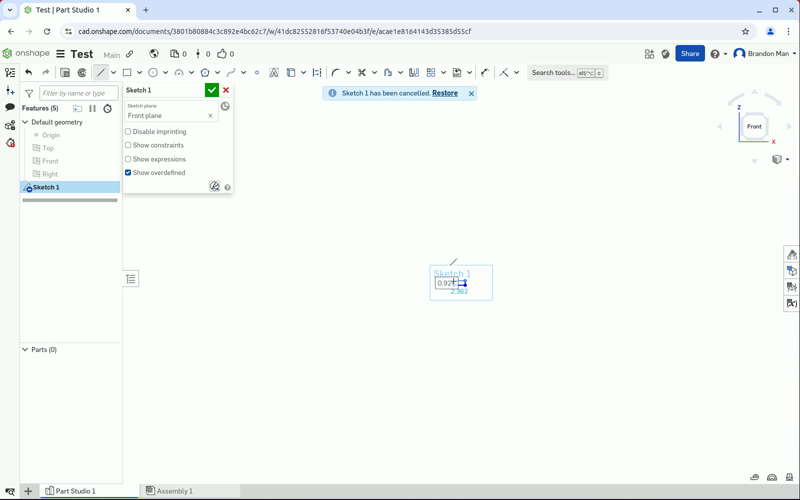
mouse_move(483, 280)
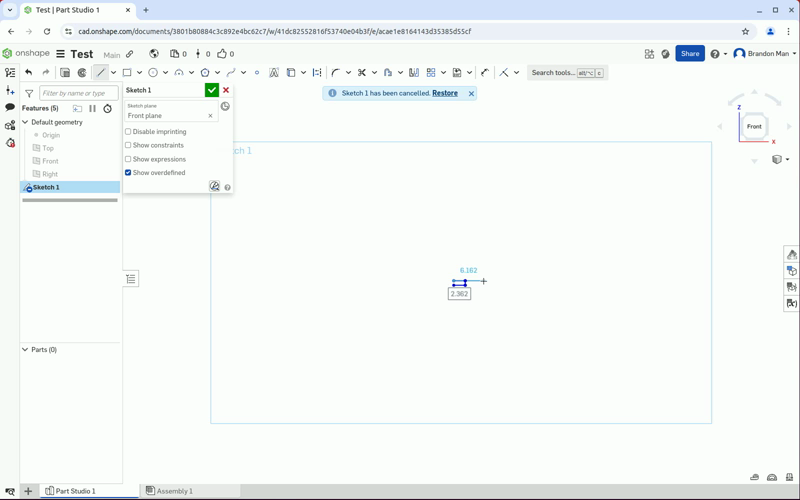
key_down(shift)
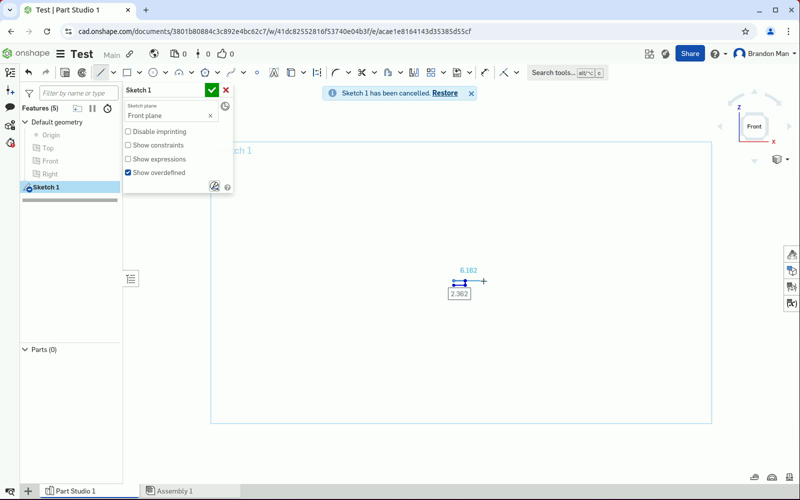
mouse_move(453, 285)
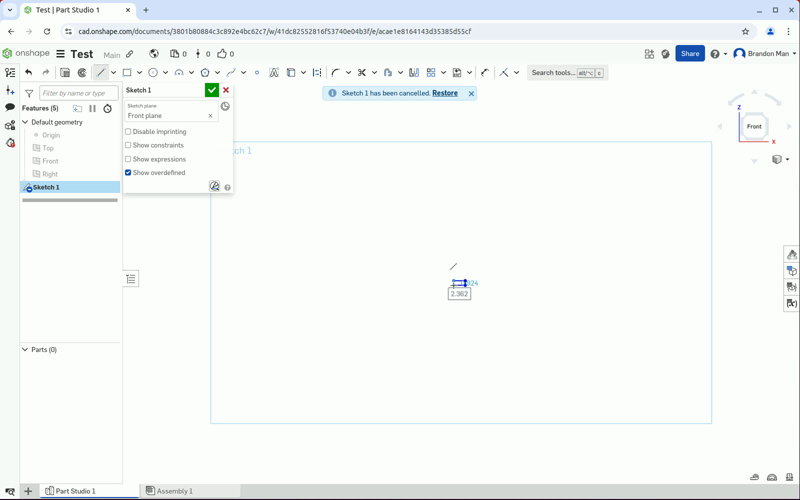
scroll(6)
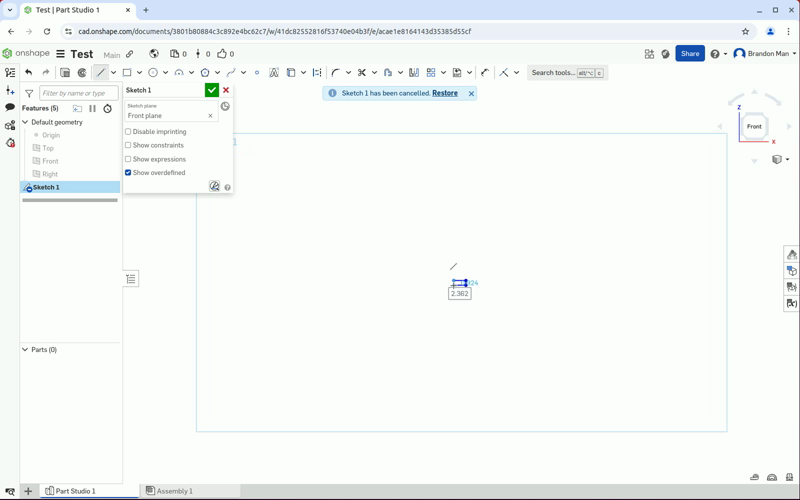
scroll(6)
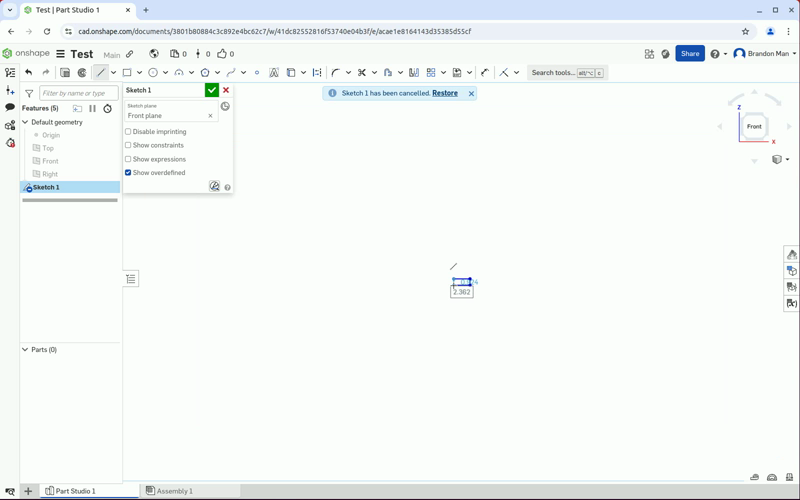
scroll(6)
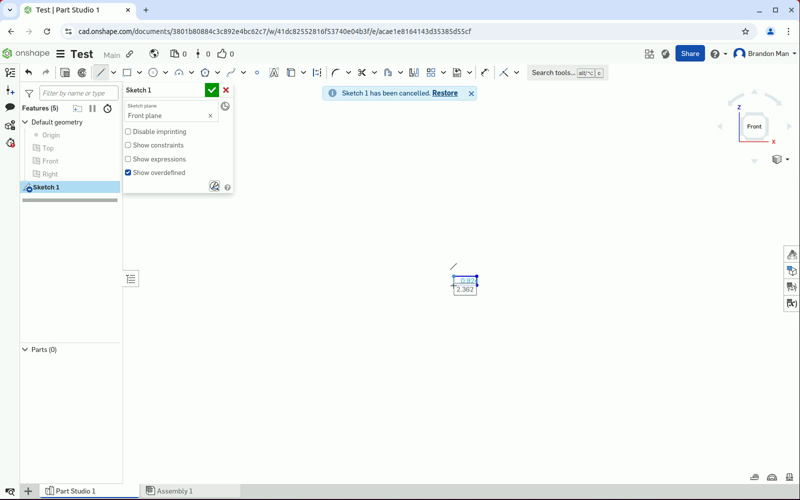
scroll(6)
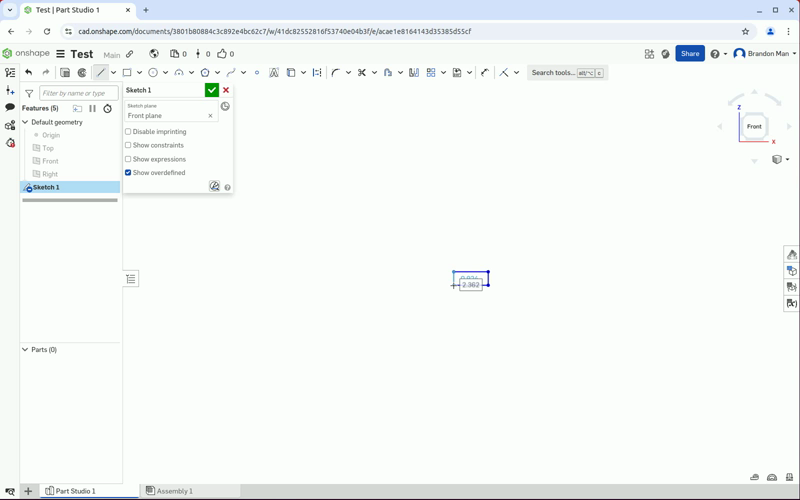
scroll(6)
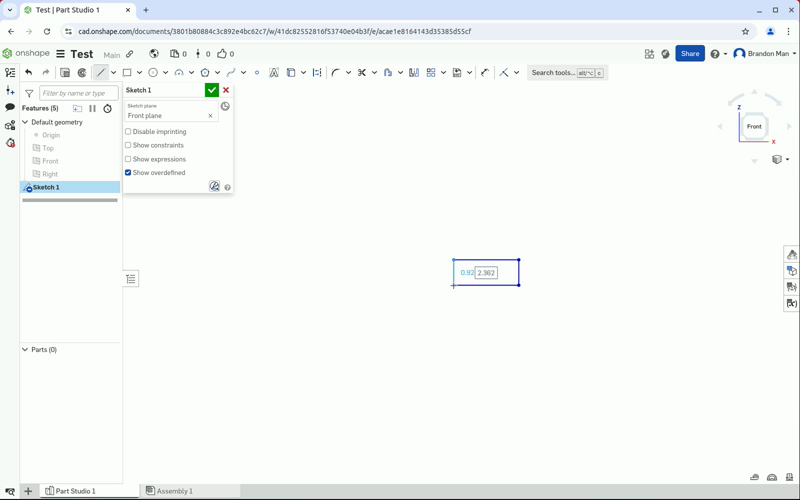
scroll(6)
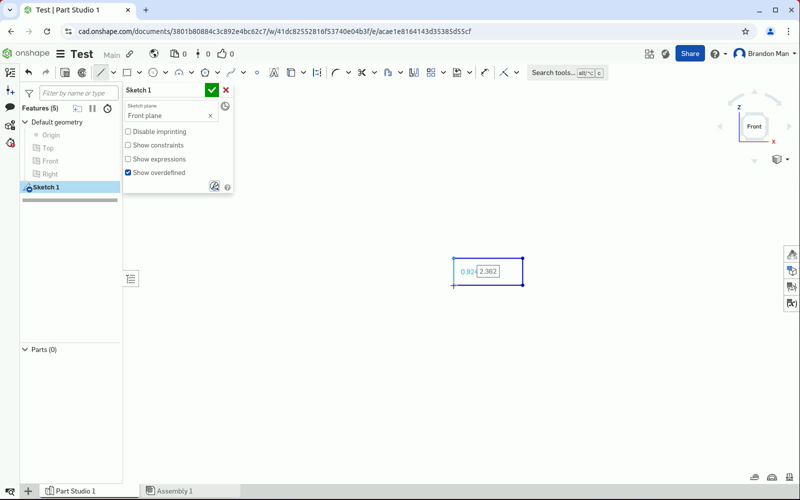
scroll(6)
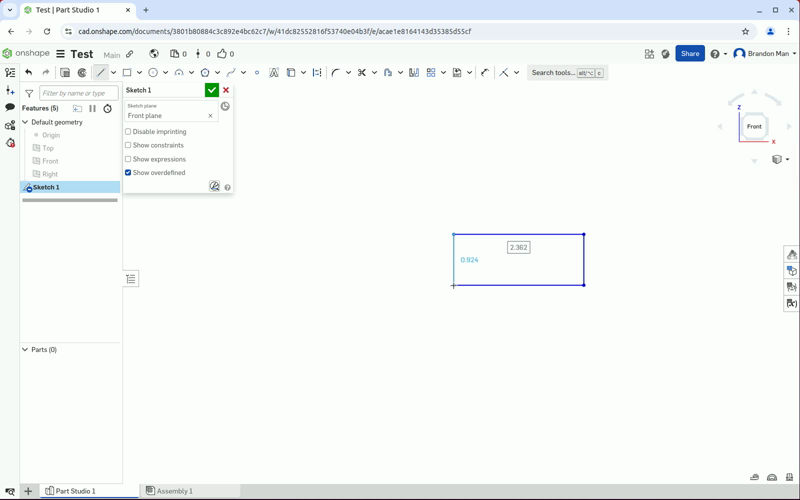
key_up(shift)
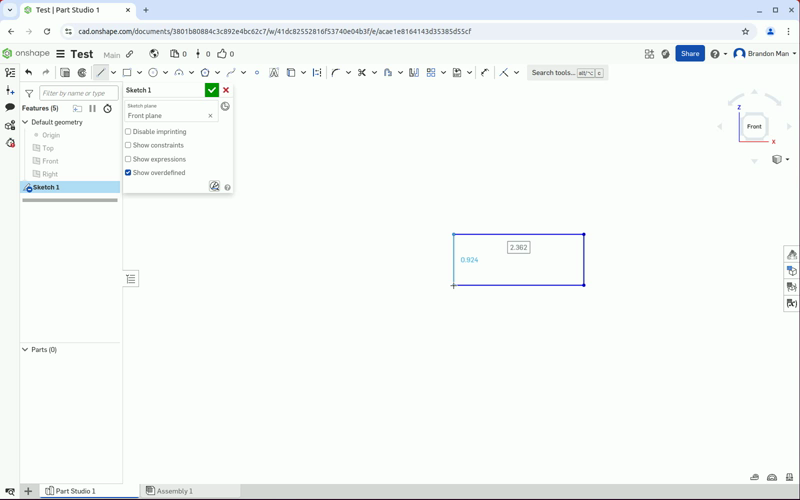
click(453, 285)
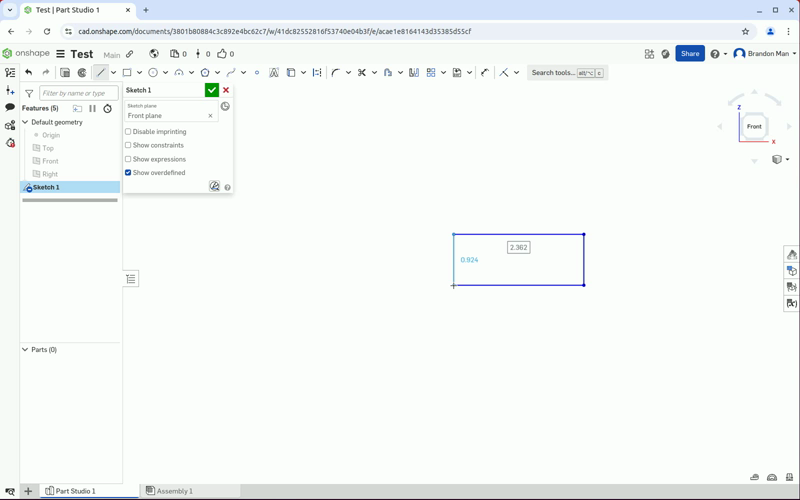
scroll(-6)
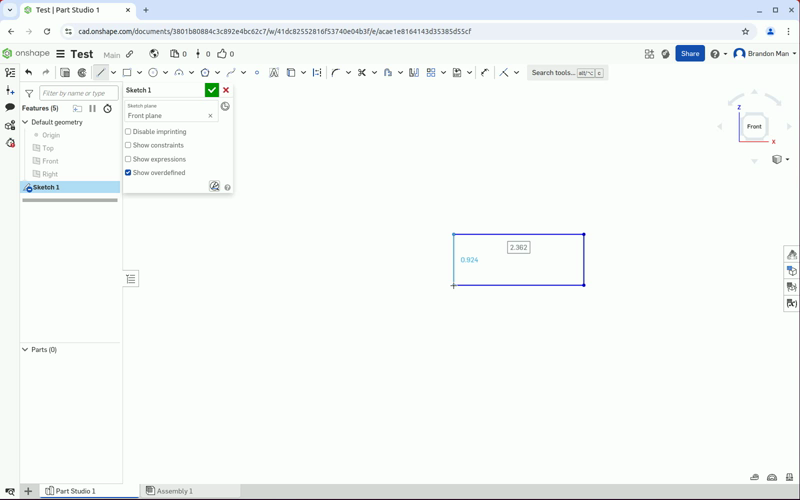
scroll(-6)
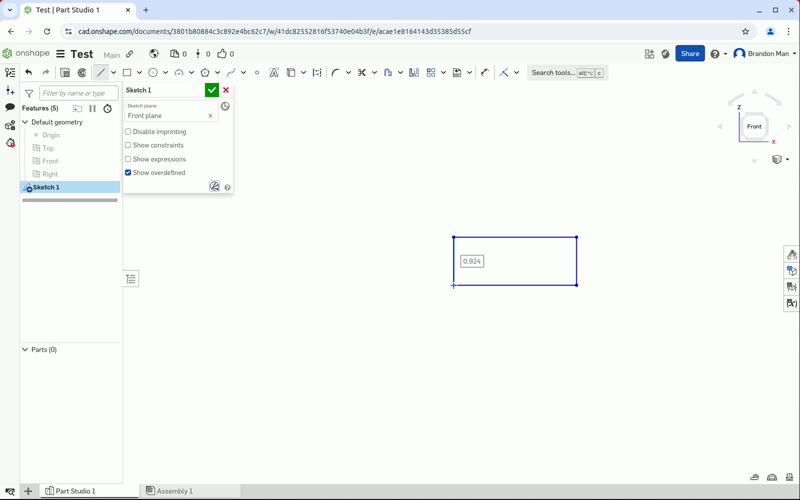
scroll(-6)
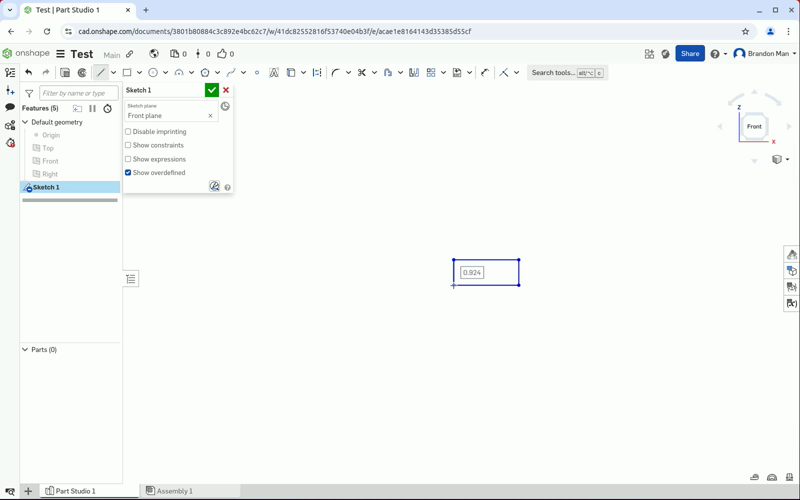
scroll(-6)
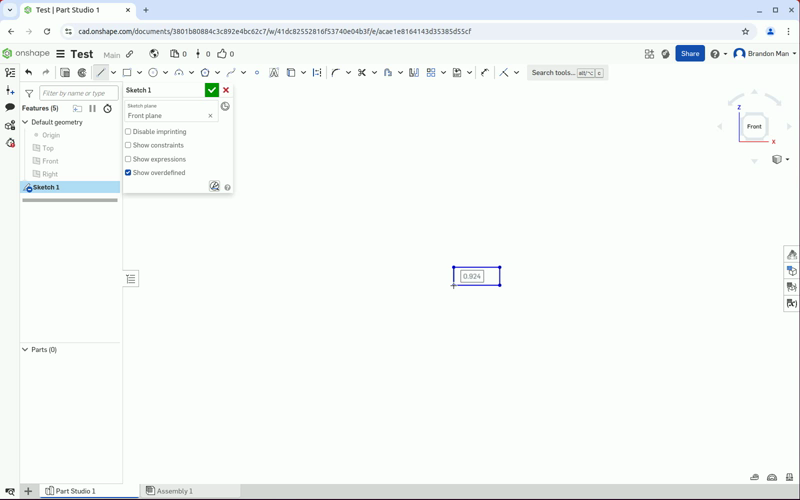
scroll(-6)
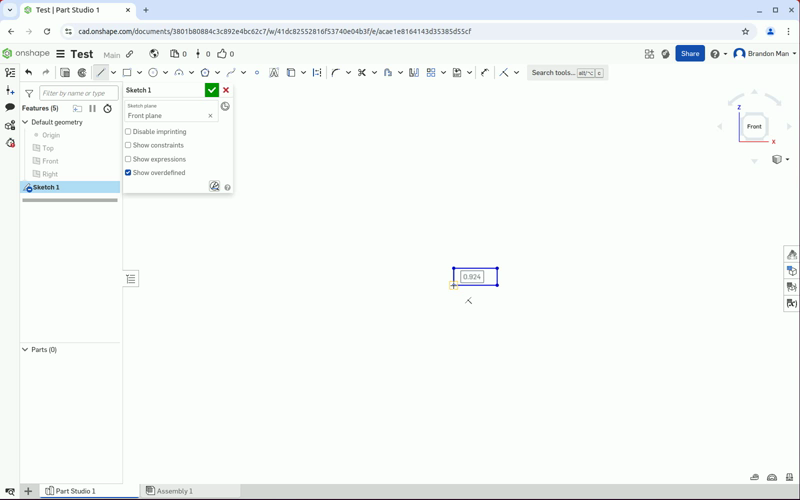
scroll(-6)
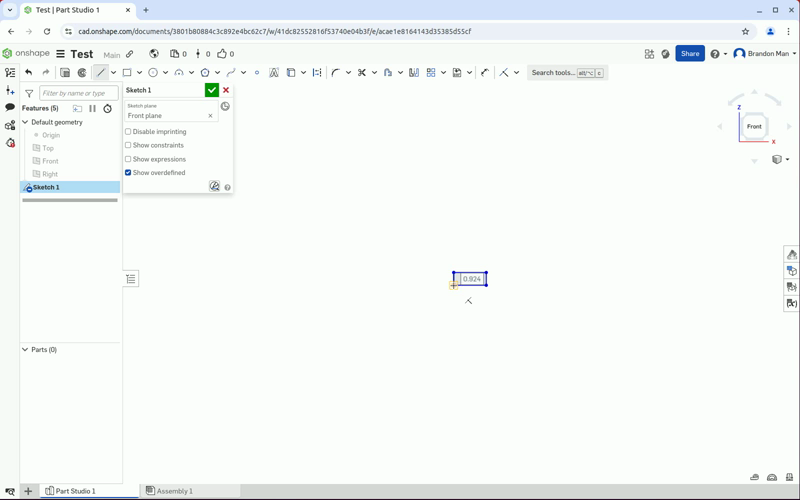
scroll(-6)
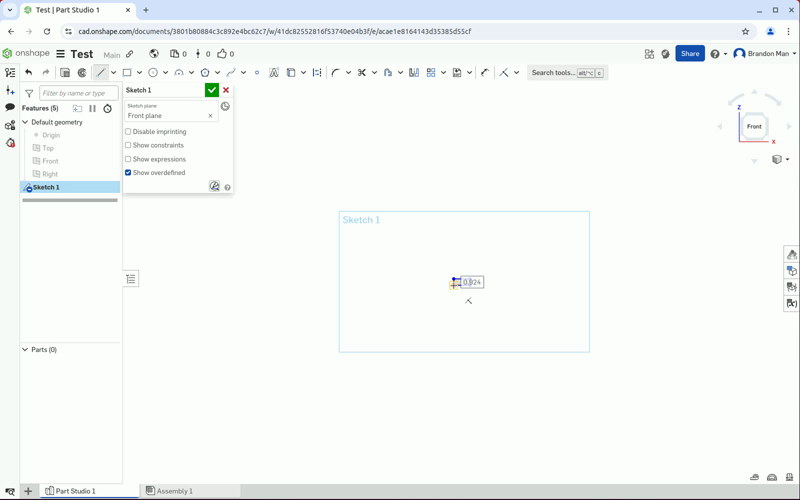
key(esc)
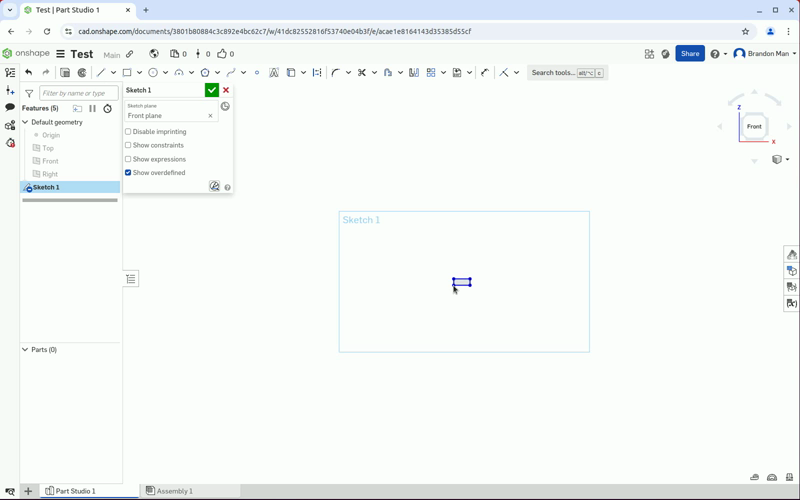
mouse_move(454, 283)
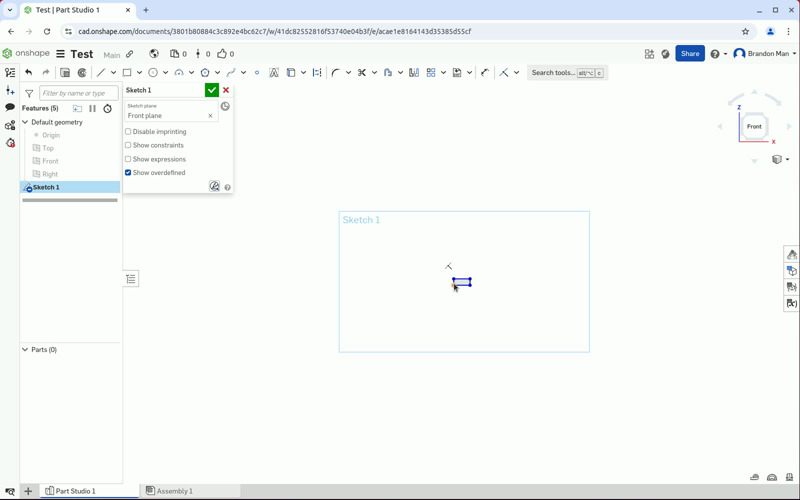
scroll(6)
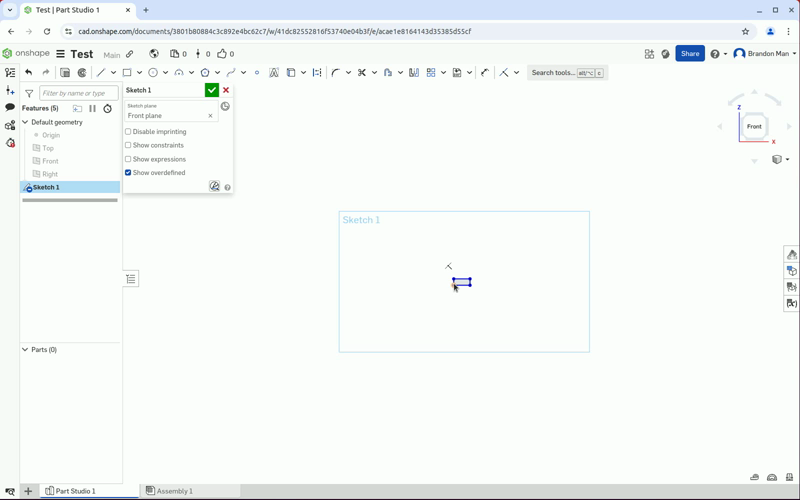
scroll(6)
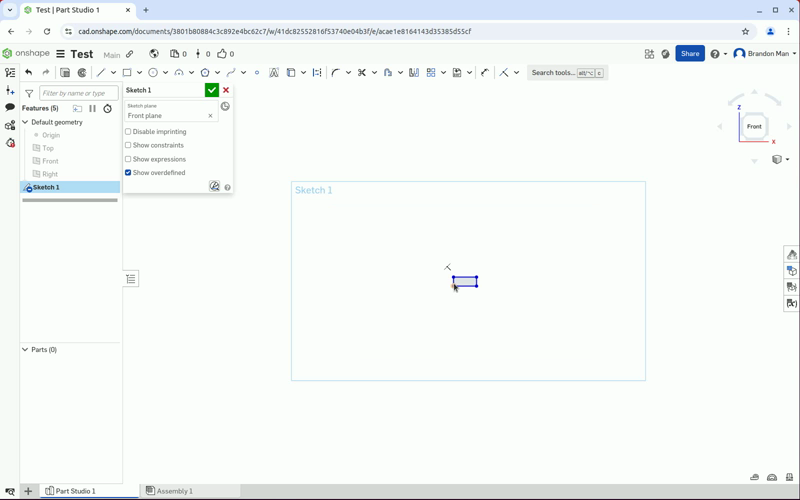
scroll(6)
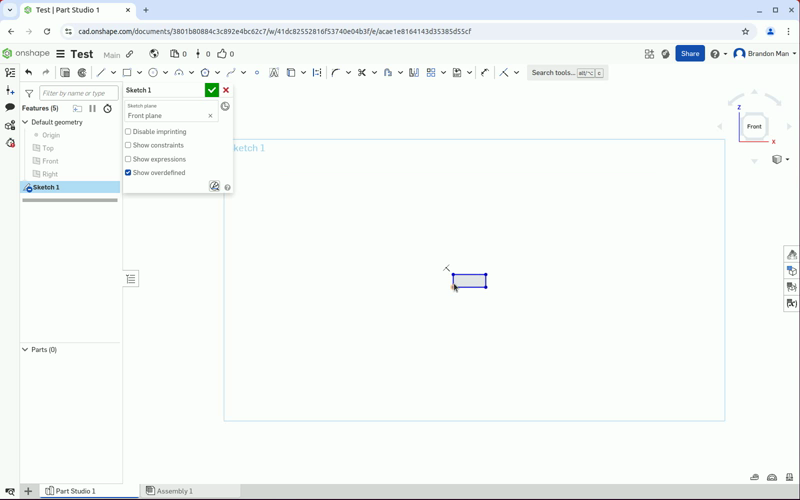
scroll(6)
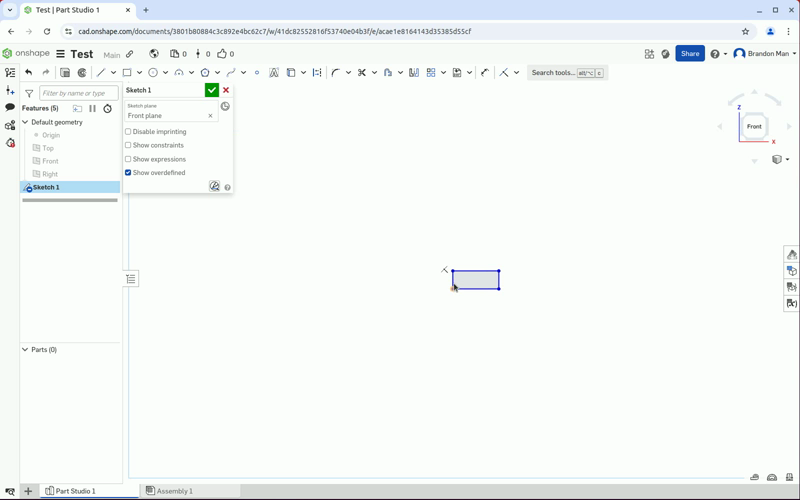
scroll(6)
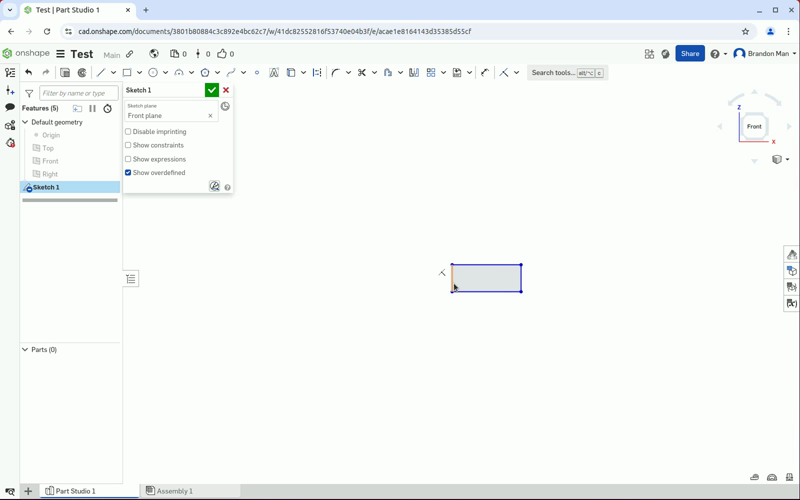
scroll(6)
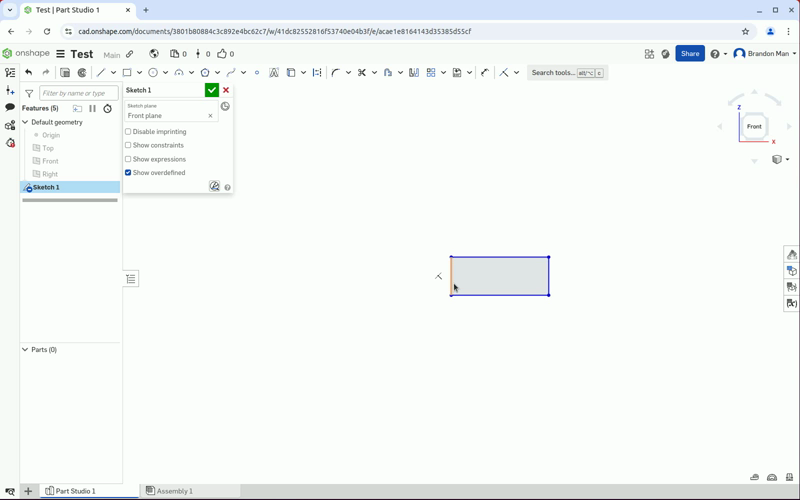
scroll(6)
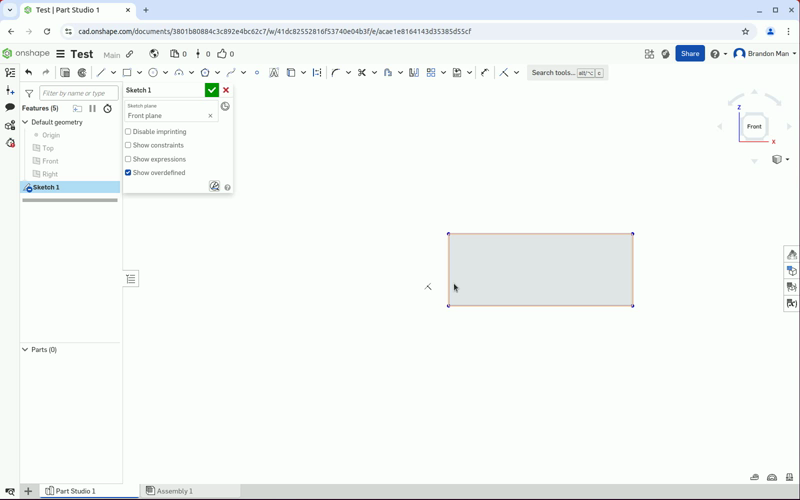
click(454, 283)
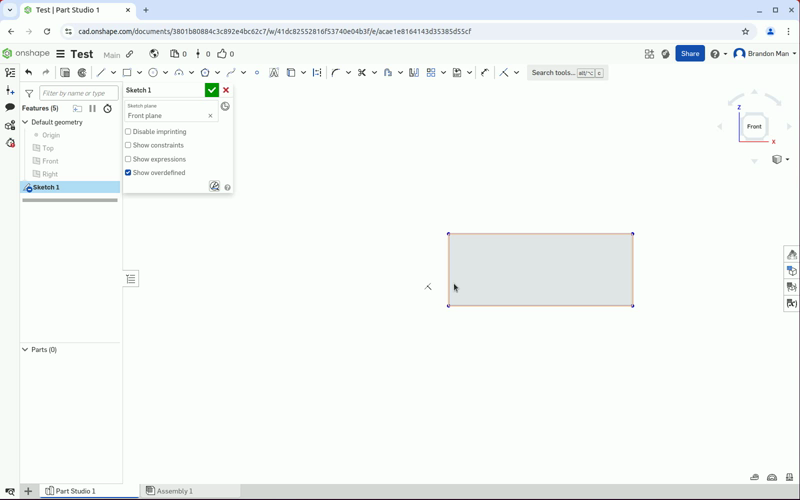
scroll(-6)
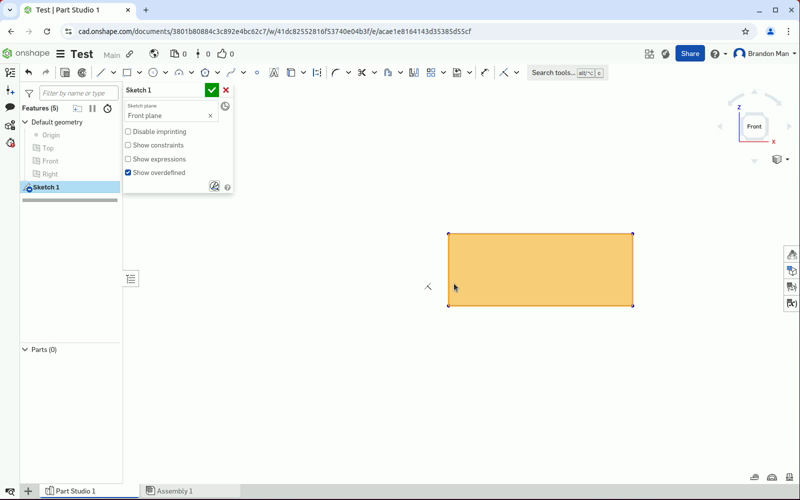
scroll(-6)
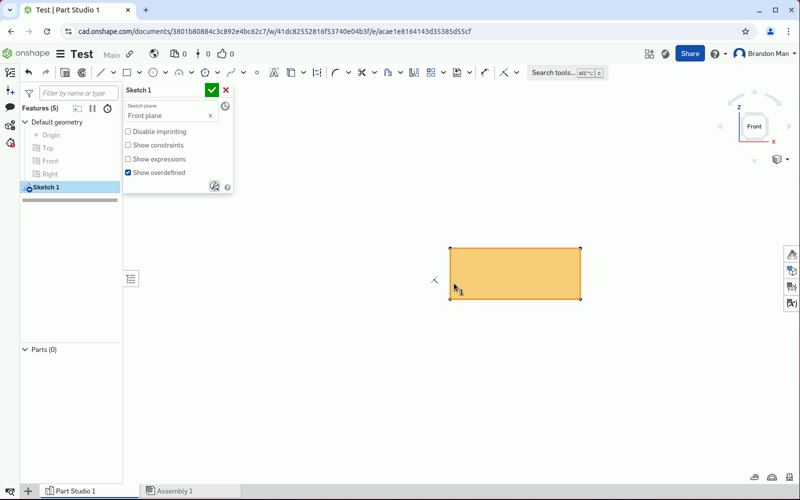
scroll(-6)
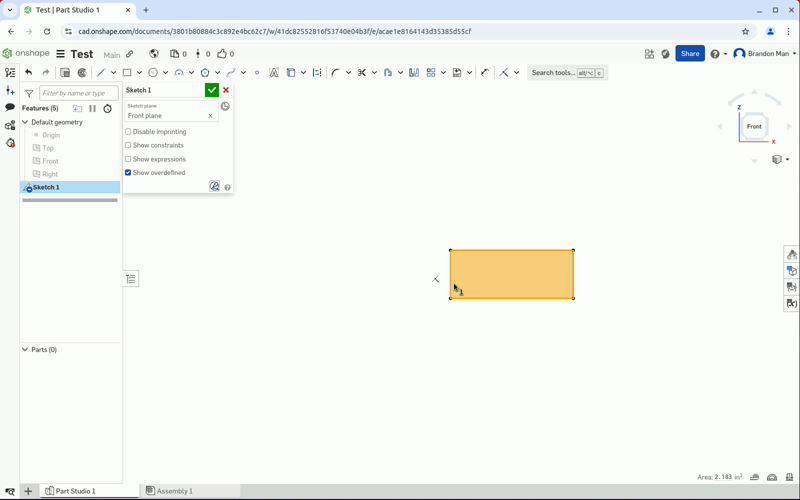
scroll(-6)
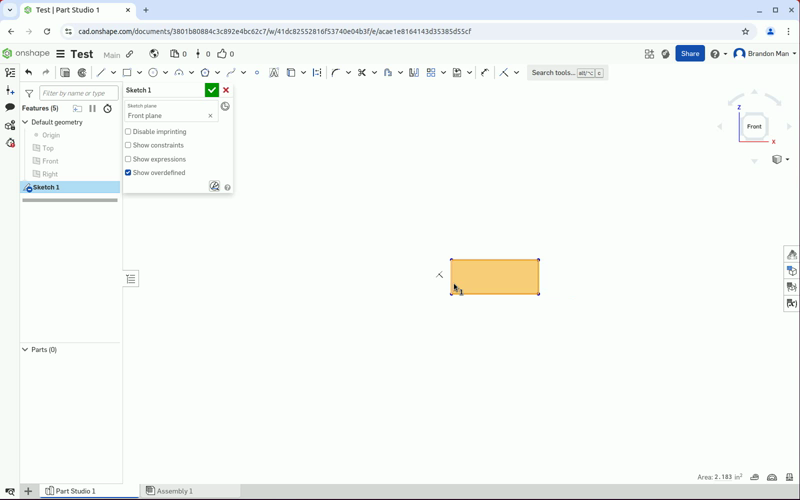
scroll(-6)
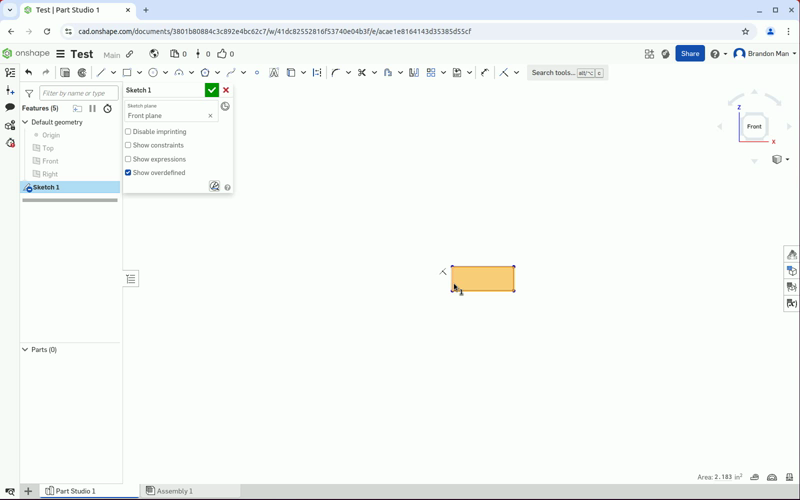
scroll(-6)
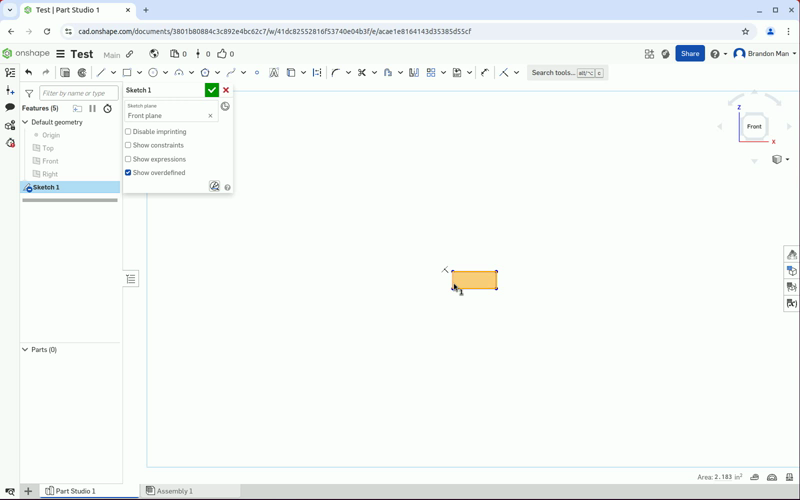
scroll(-6)
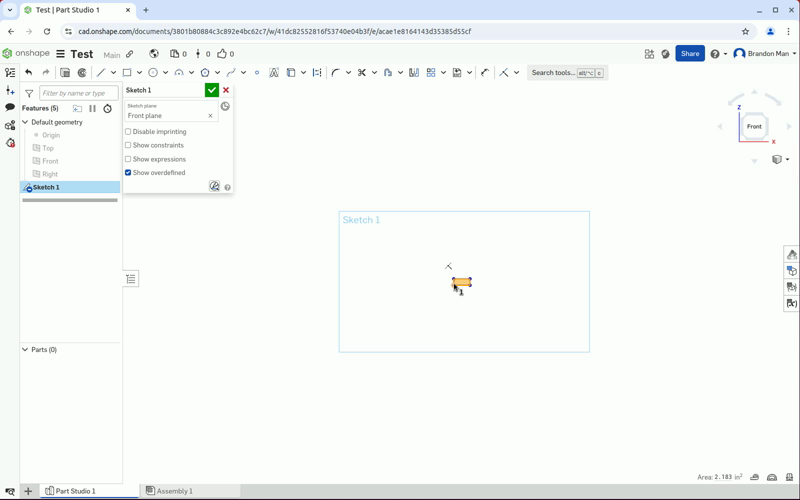
mouse_move(73, 352)
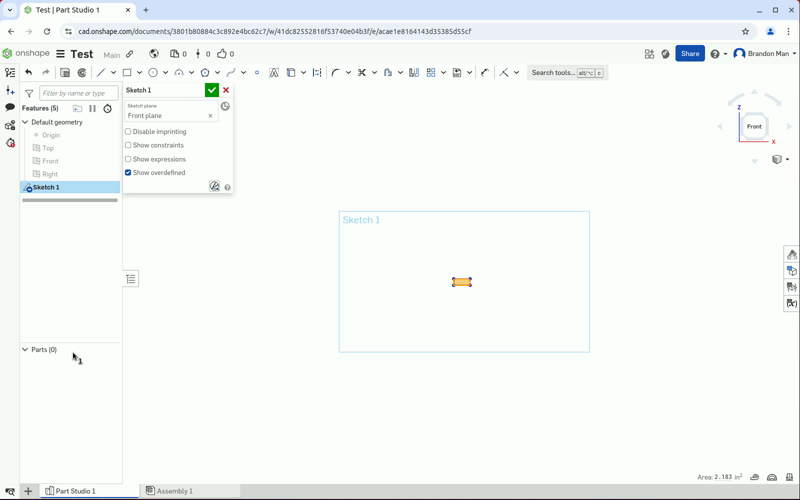
key(shift+y)
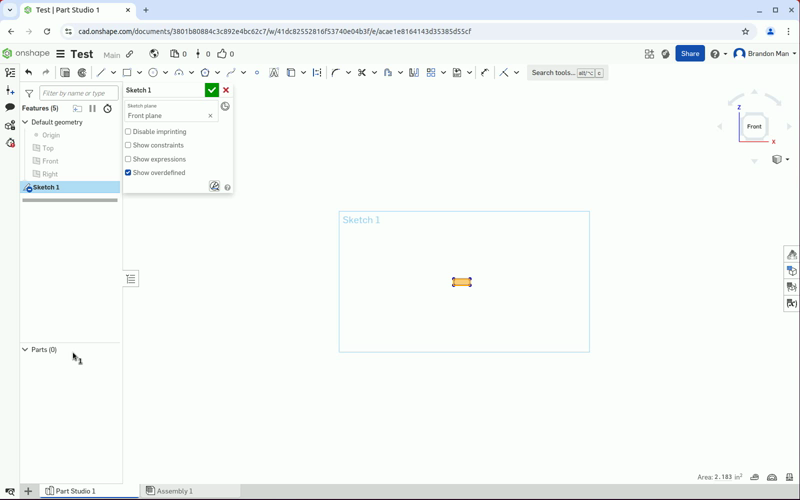
key(shift+e)
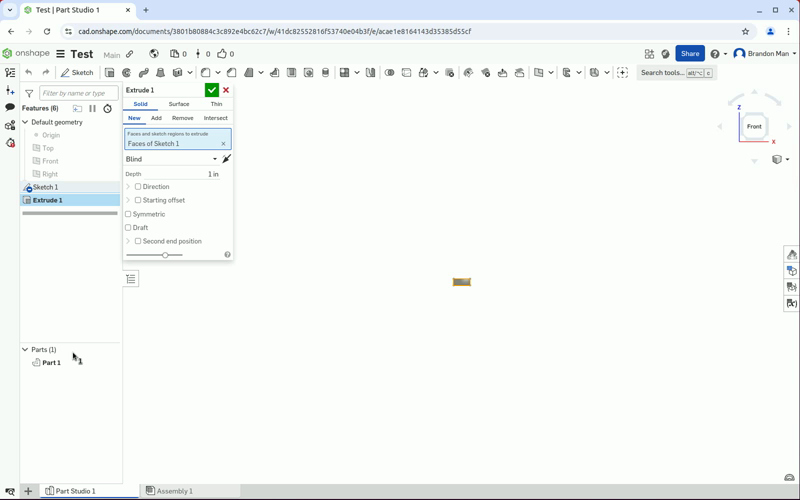
mouse_move(143, 106)
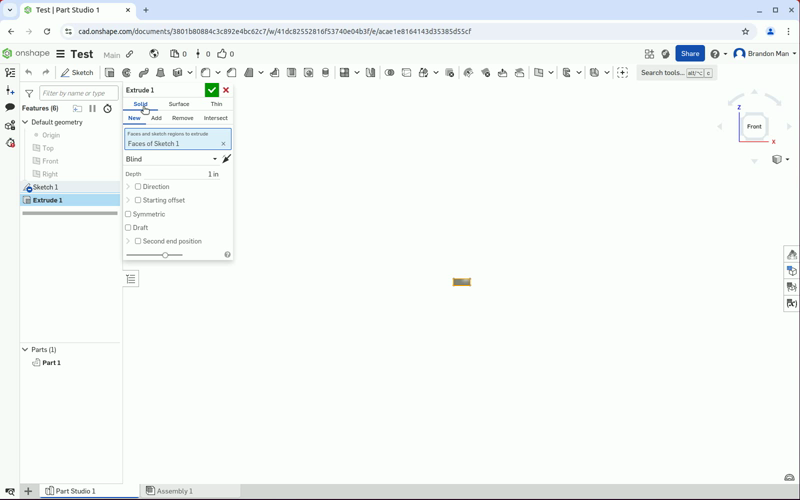
click(143, 106)
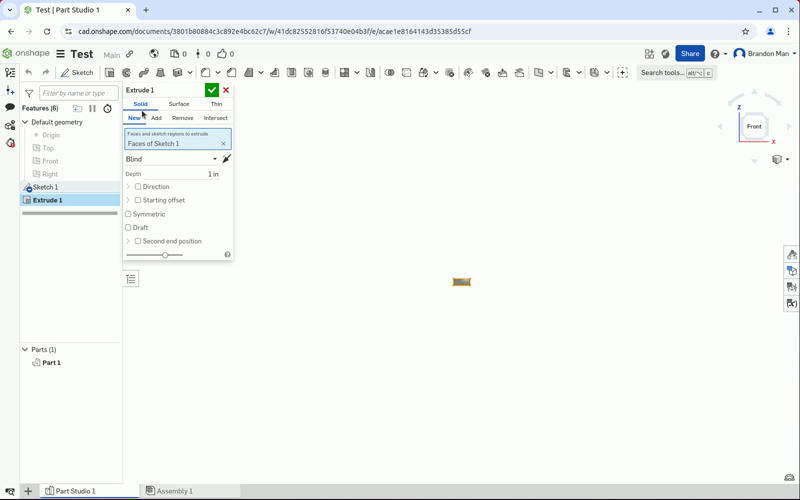
mouse_move(137, 120)
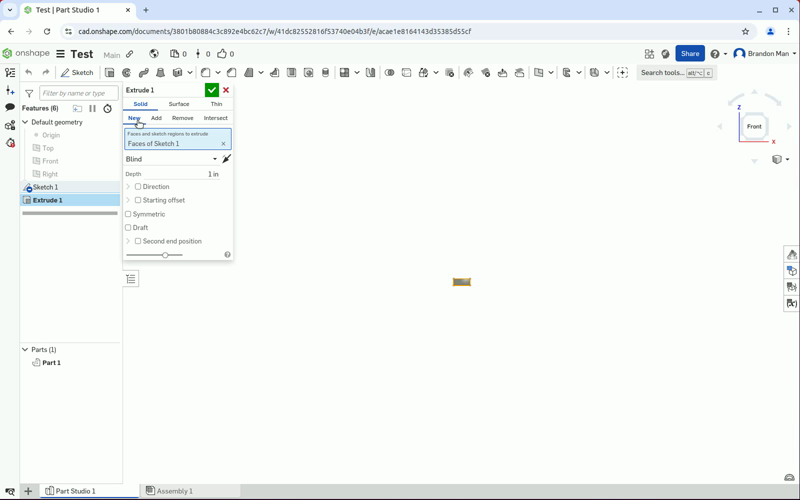
click(137, 120)
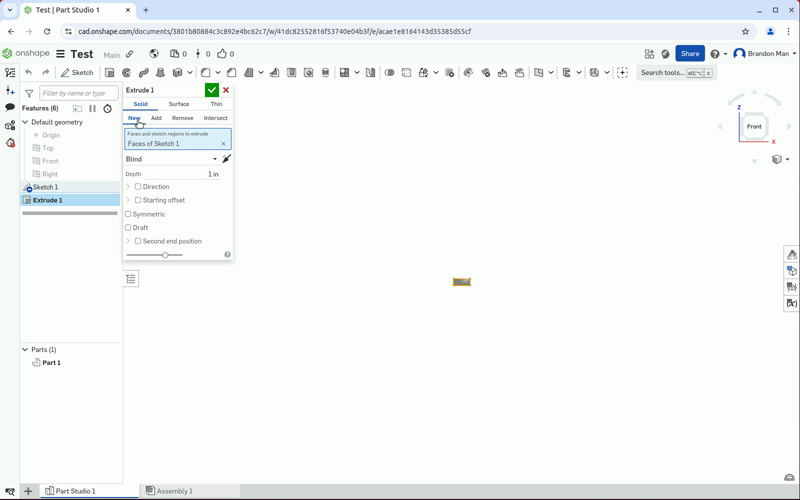
key(tab, 4)
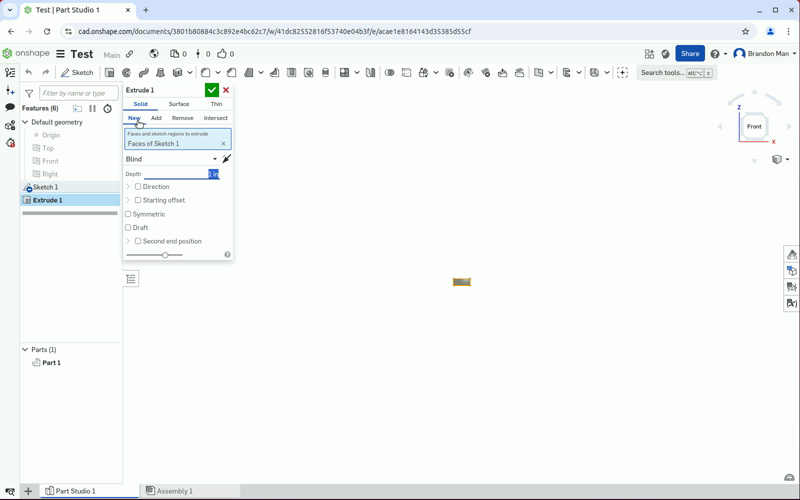
text(0.963)
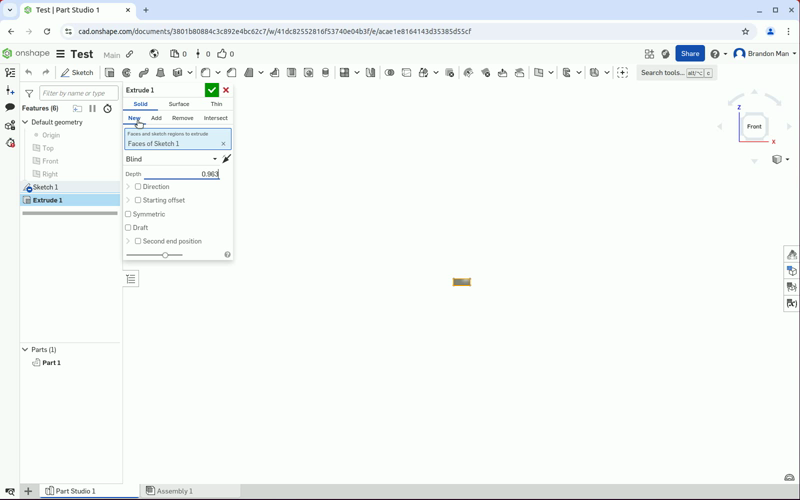
key(enter)
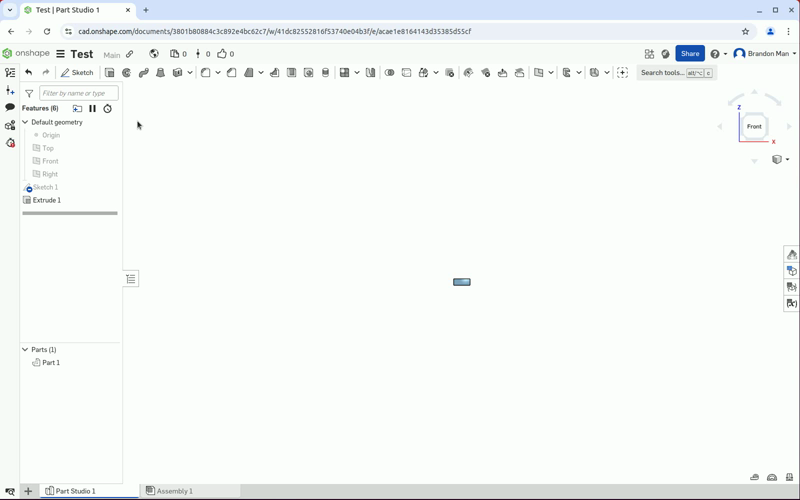
key(shift+h)
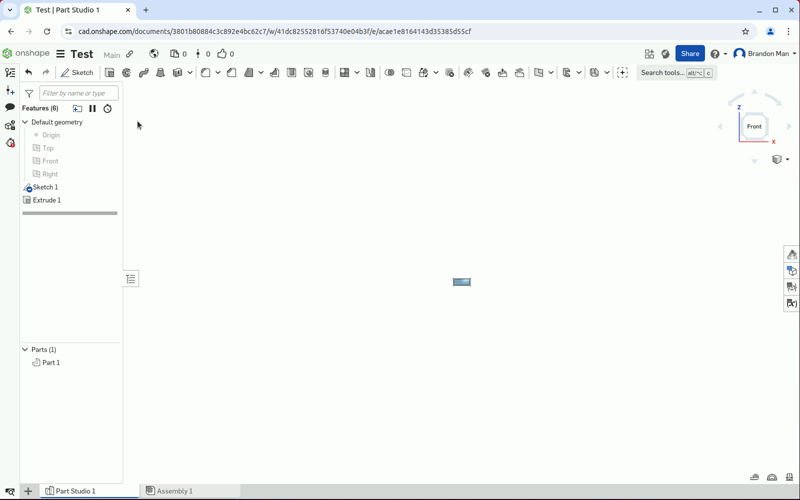
key(shift+h)
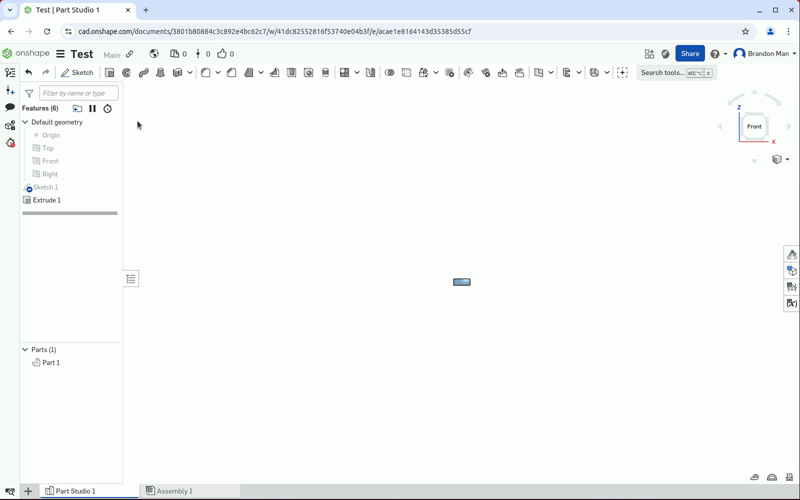
mouse_move(73, 189)
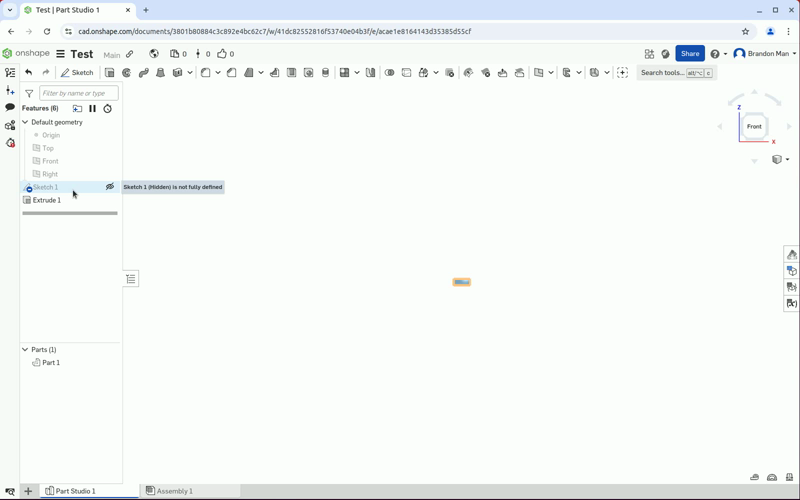
click(73, 189)
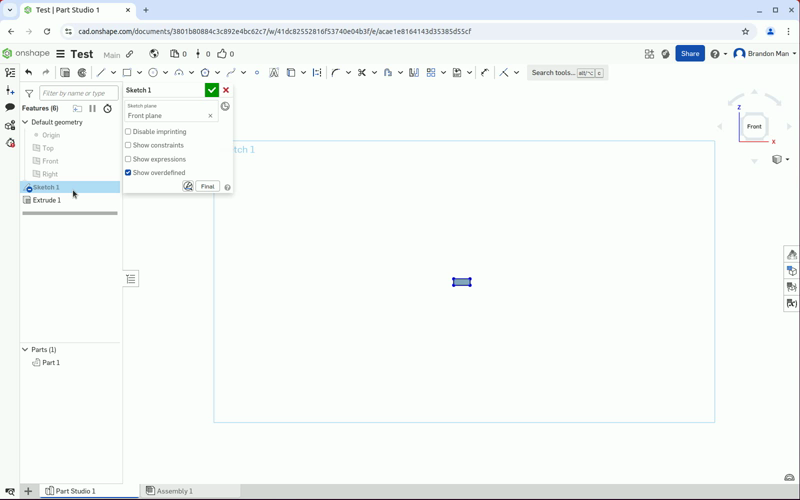
mouse_move(229, 92)
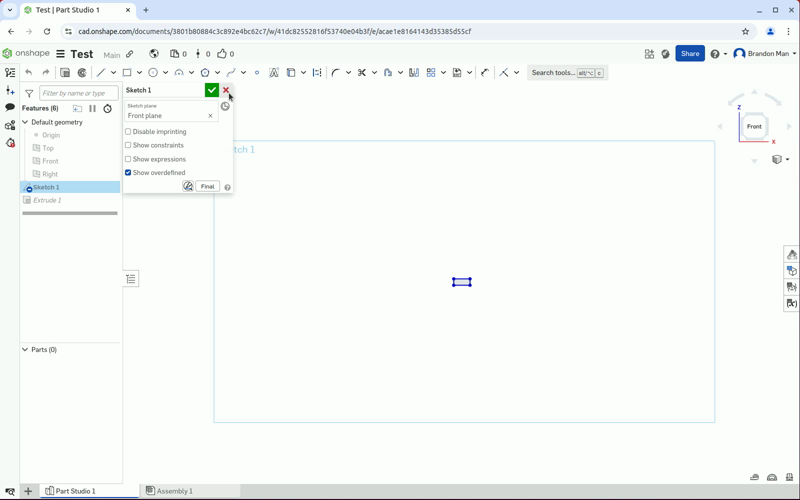
click(229, 92)
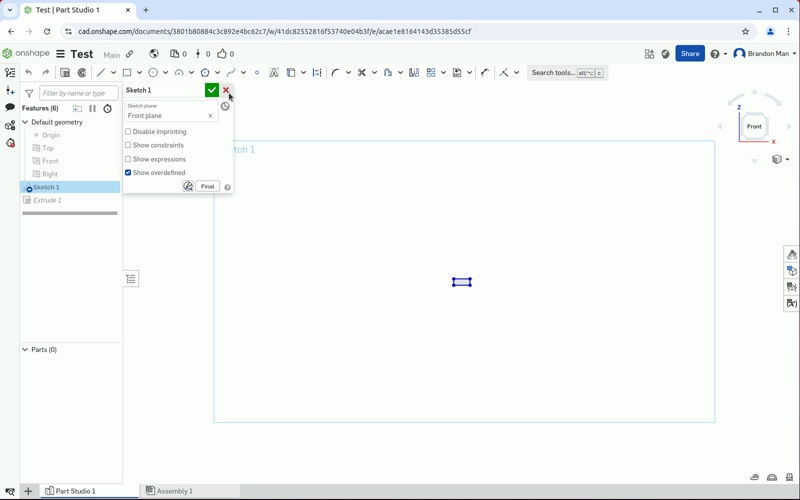
key(shift+s)
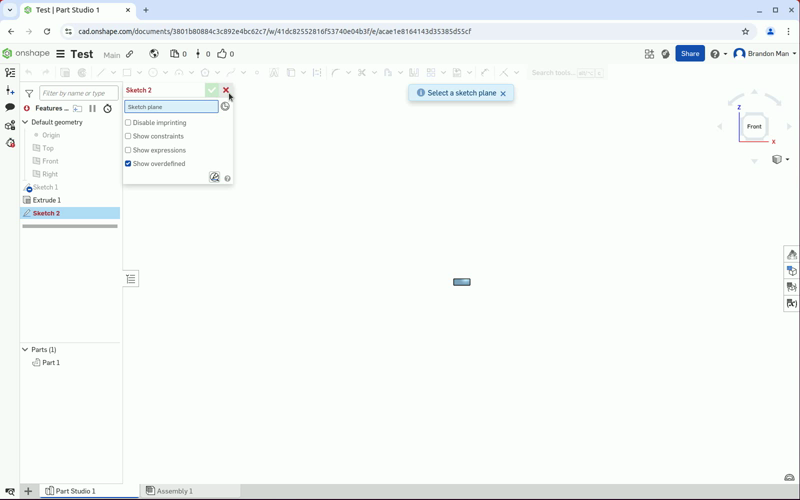
mouse_move(73, 163)
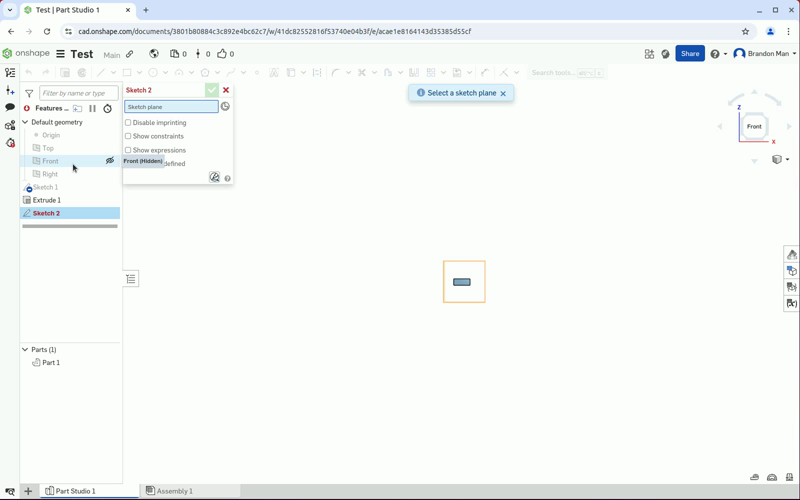
click(73, 163)
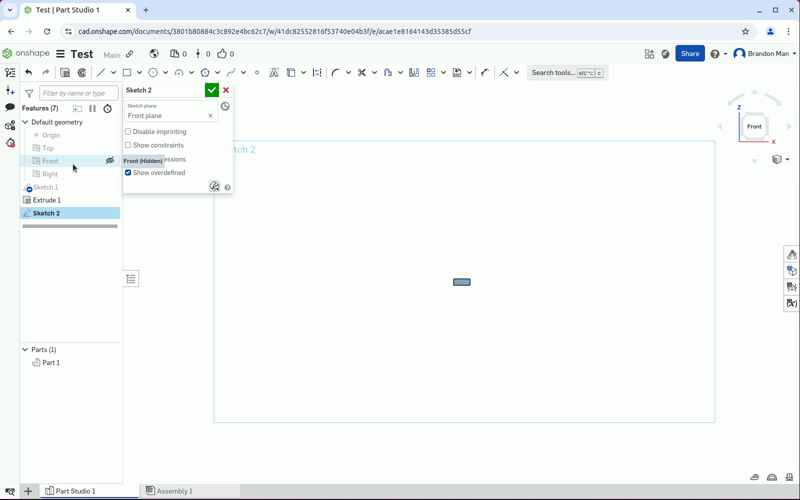
mouse_move(73, 352)
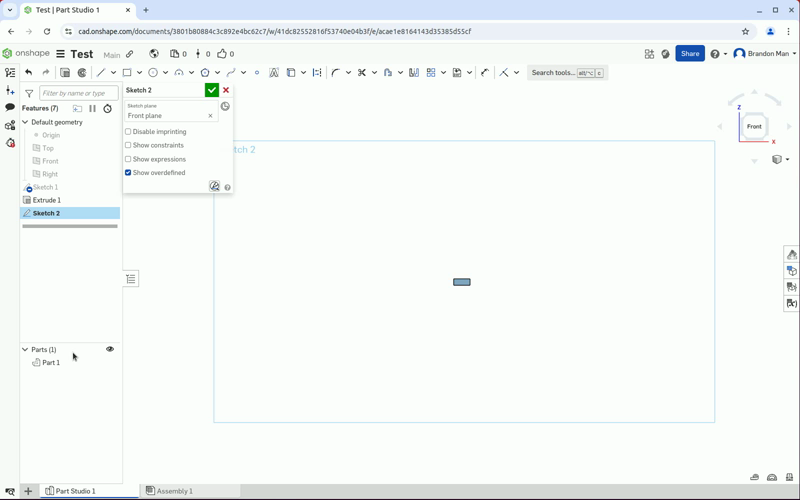
key(y)
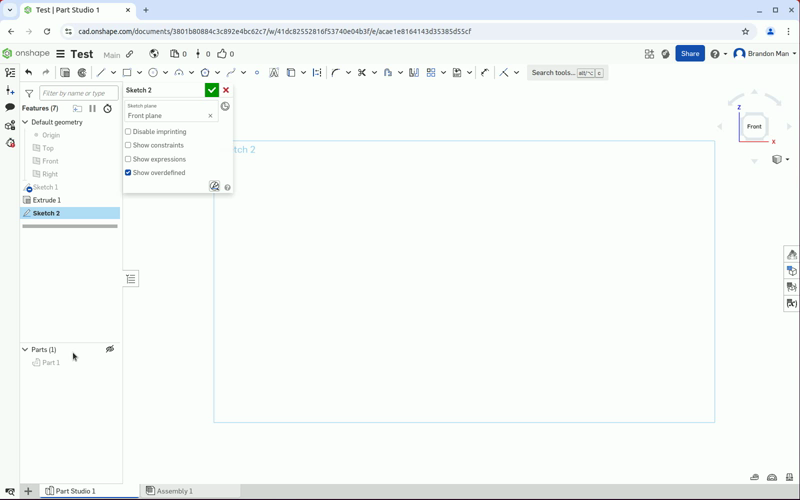
key(c)
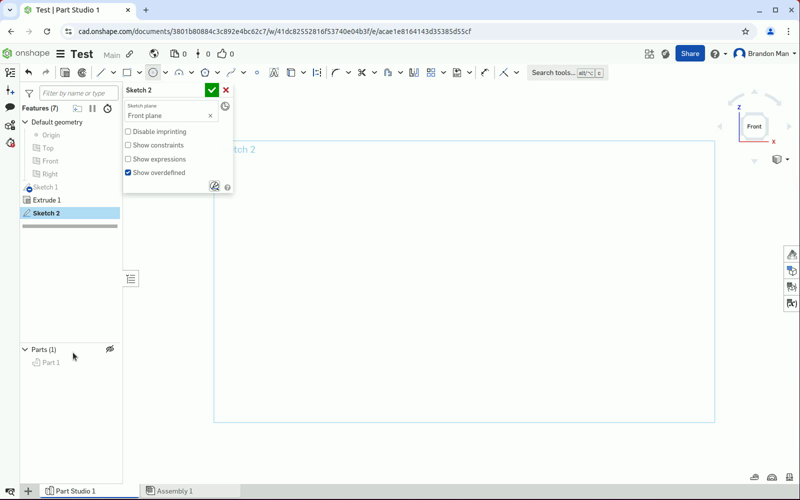
key_down(shift)
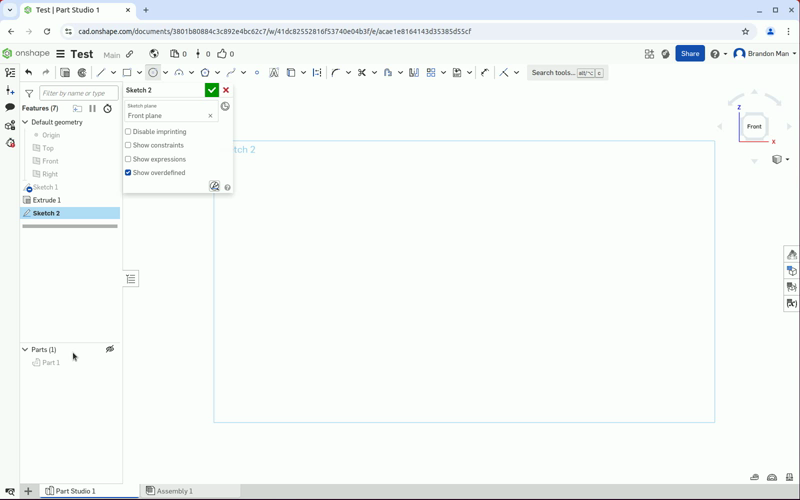
mouse_move(465, 281)
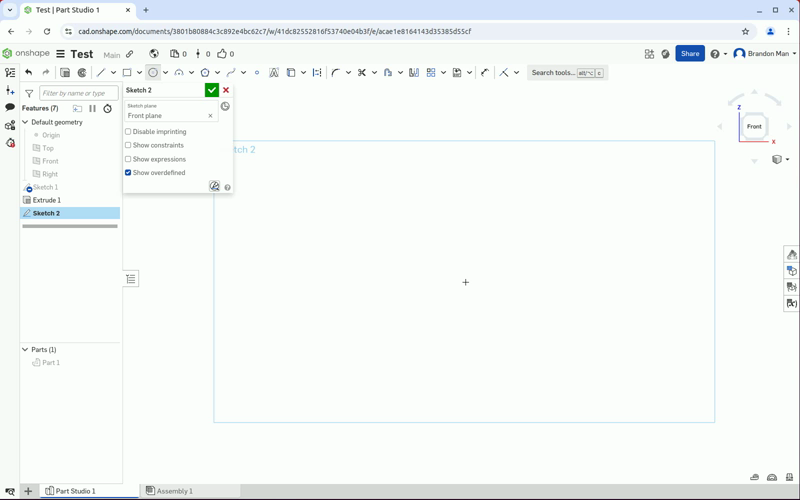
click(465, 281)
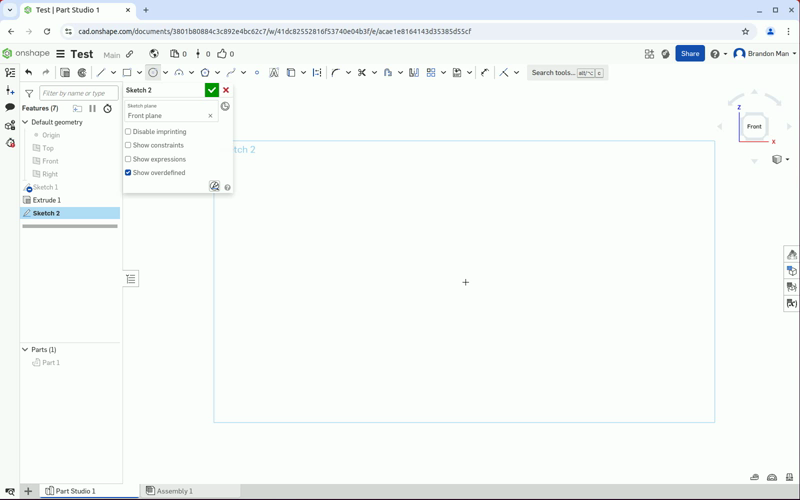
key_up(shift)
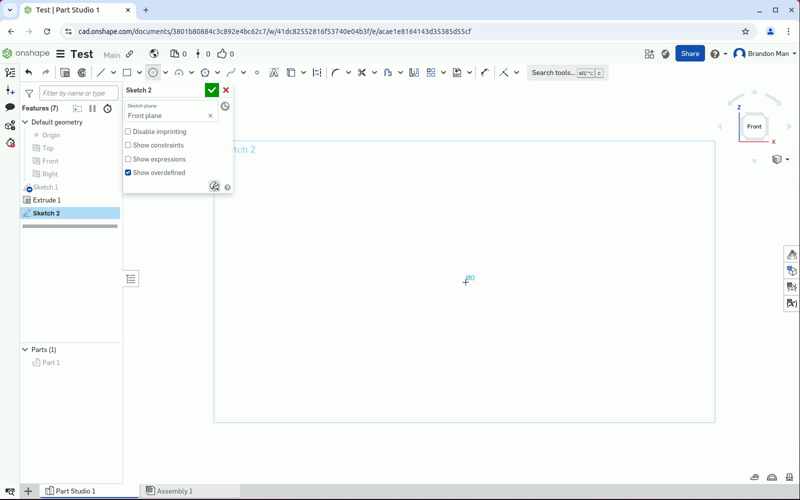
mouse_move(467, 281)
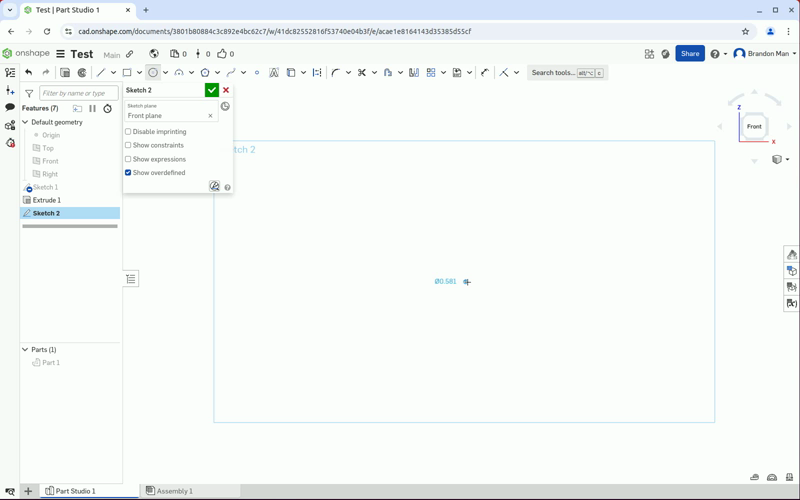
scroll(6)
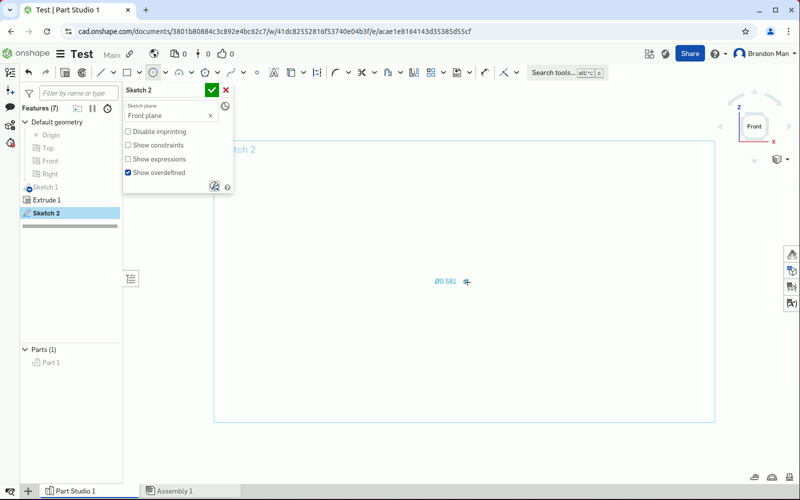
scroll(6)
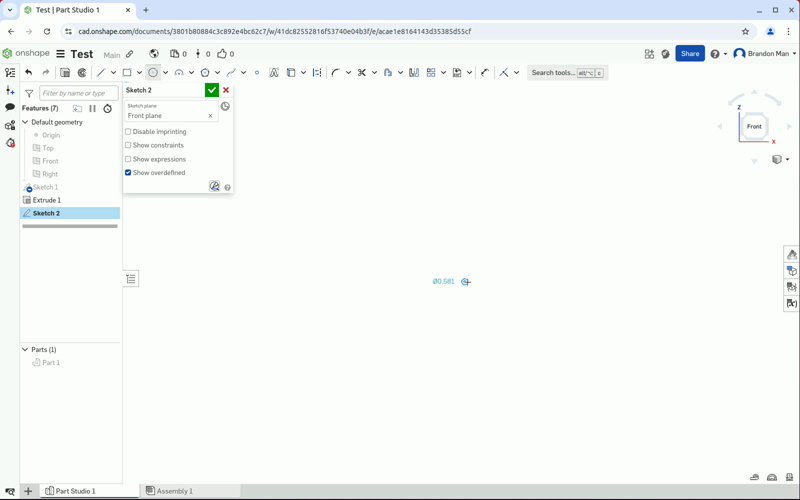
scroll(6)
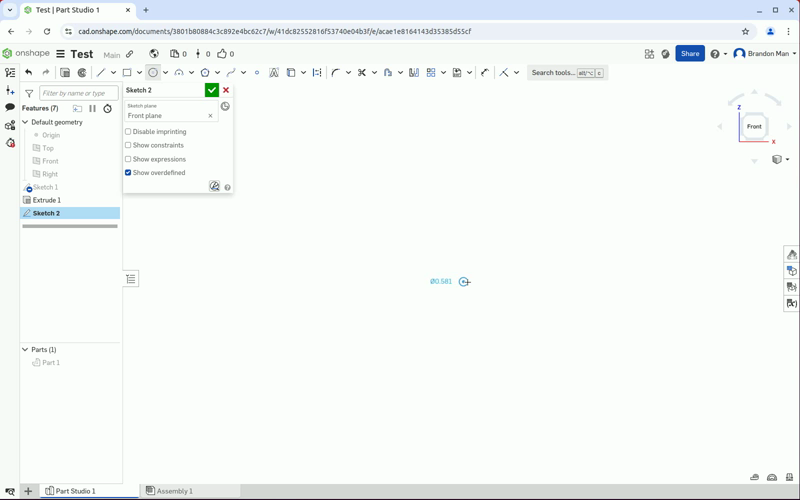
scroll(6)
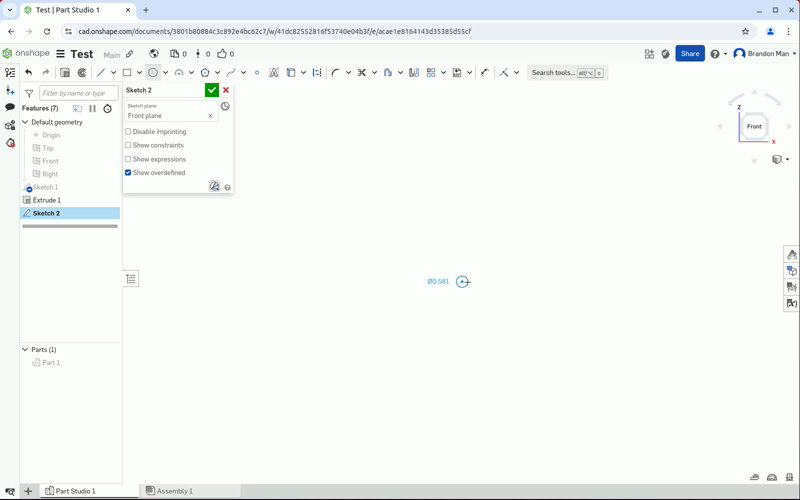
scroll(6)
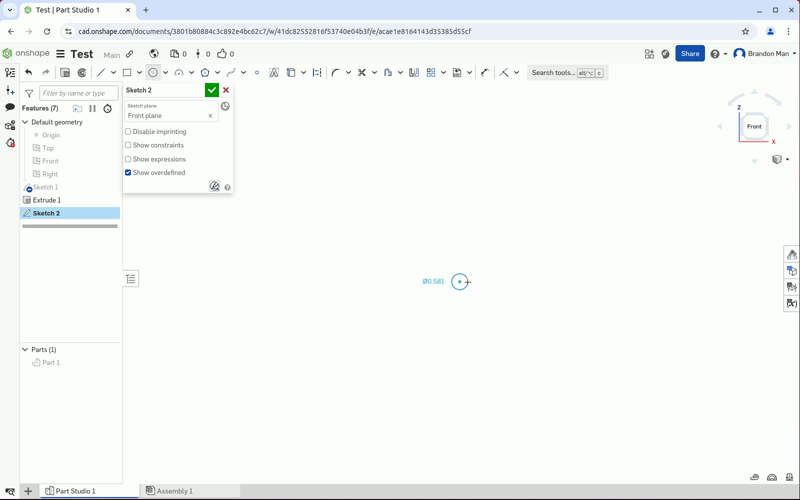
scroll(6)
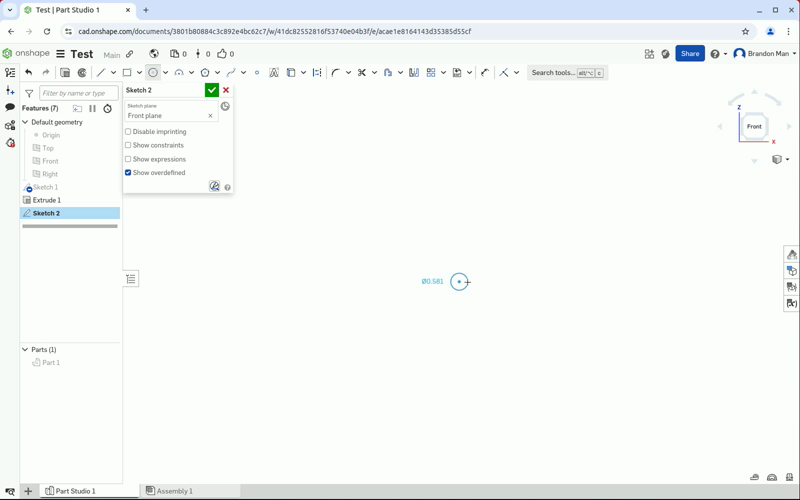
scroll(6)
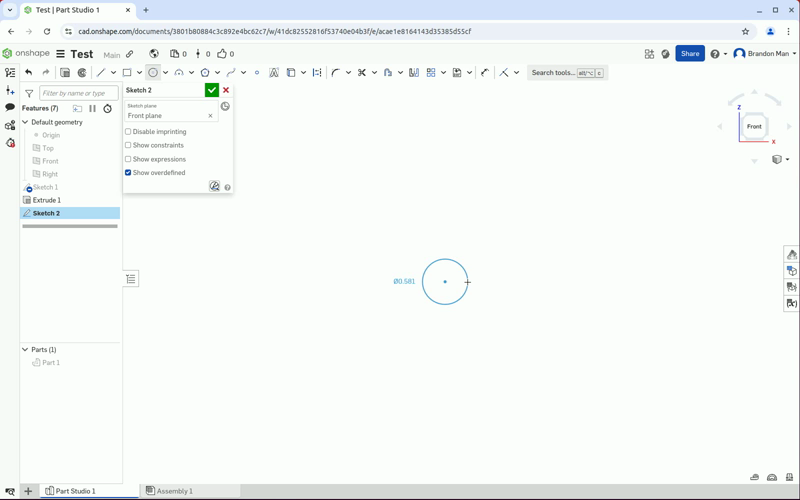
click(467, 281)
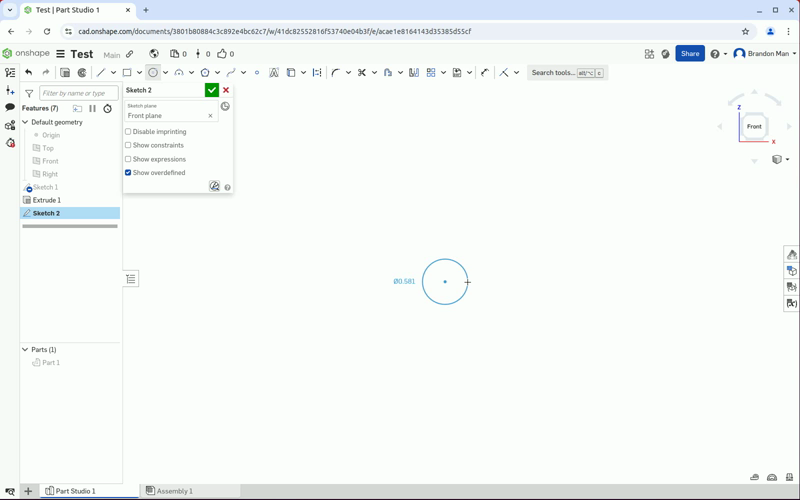
scroll(-6)
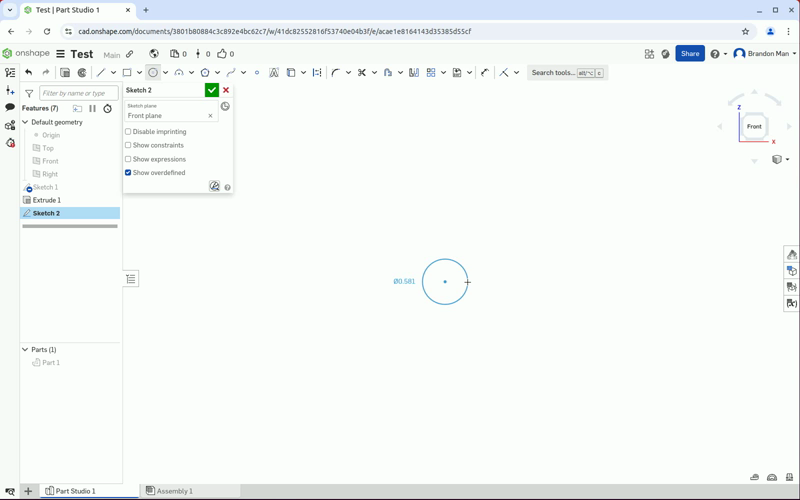
scroll(-6)
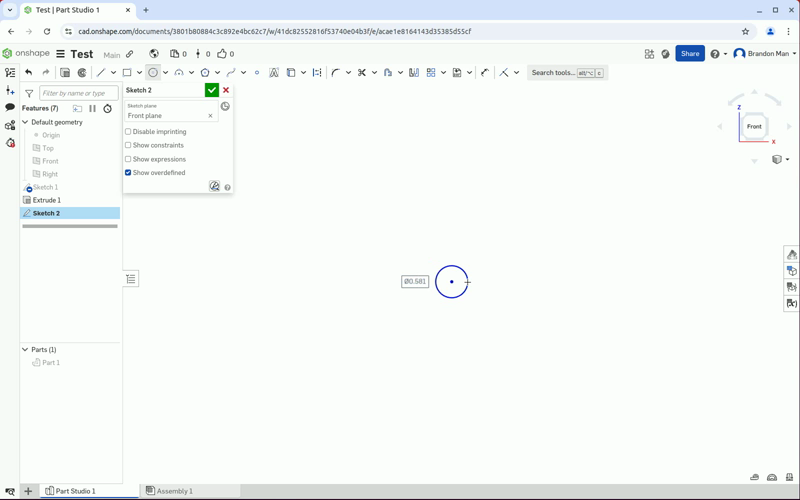
scroll(-6)
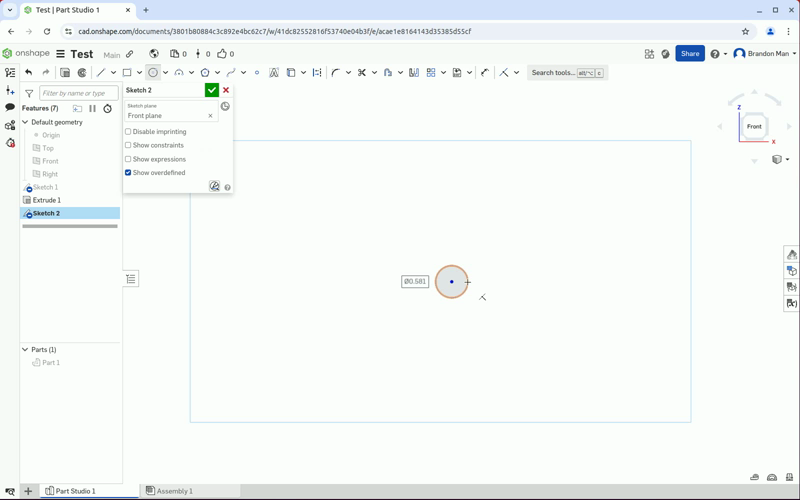
scroll(-6)
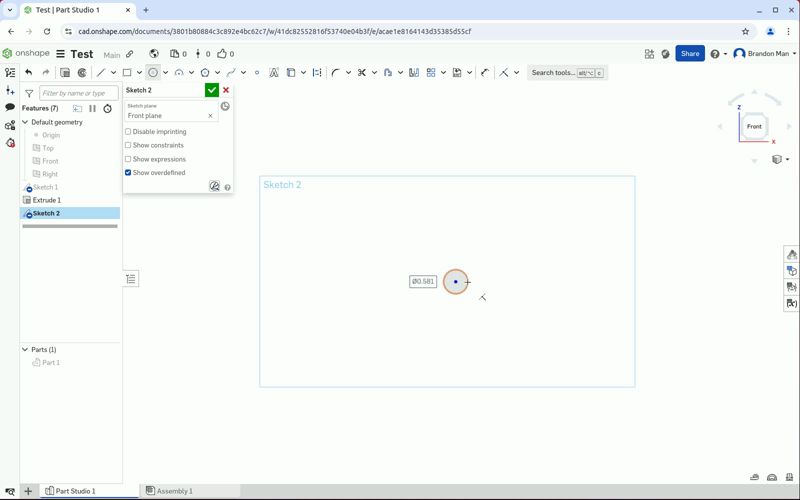
scroll(-6)
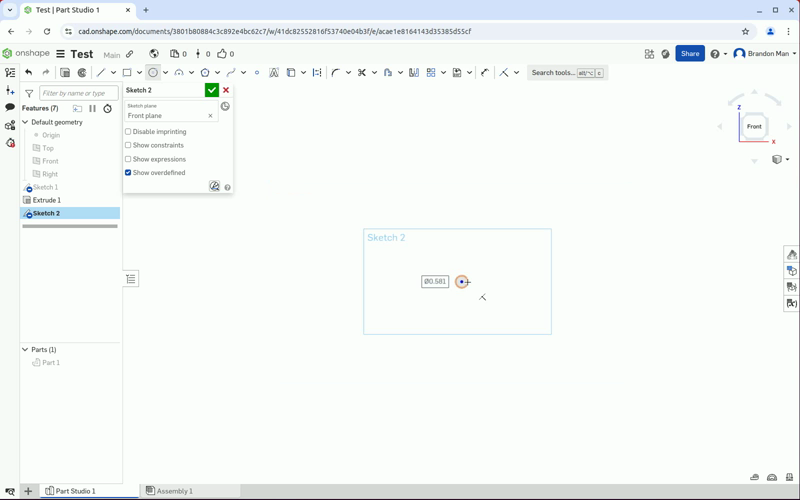
scroll(-6)
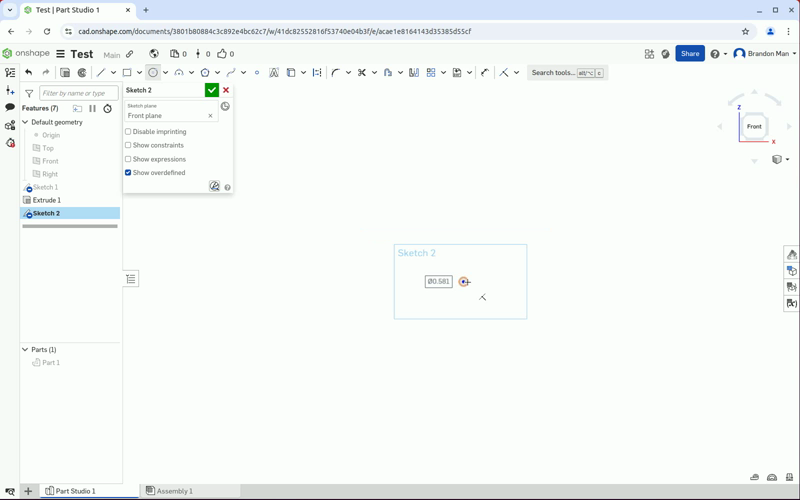
scroll(-6)
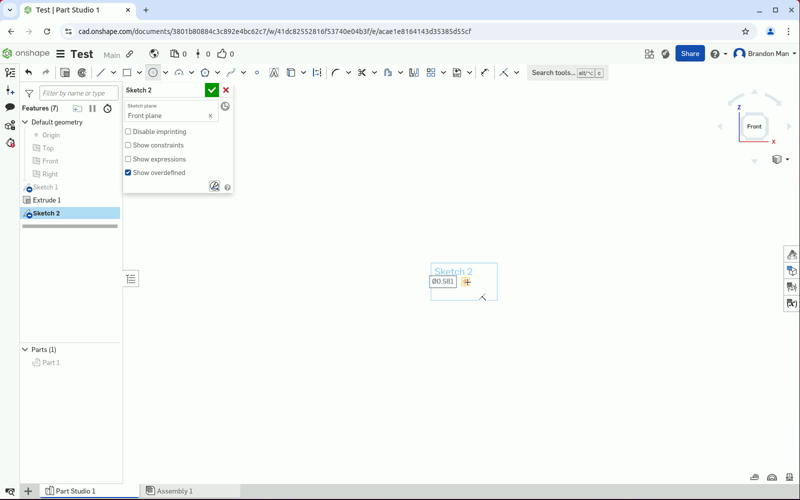
key(esc)
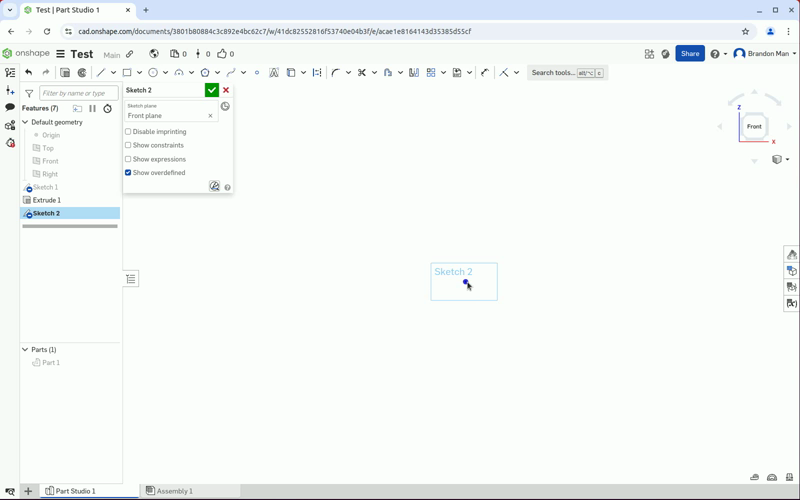
mouse_move(466, 281)
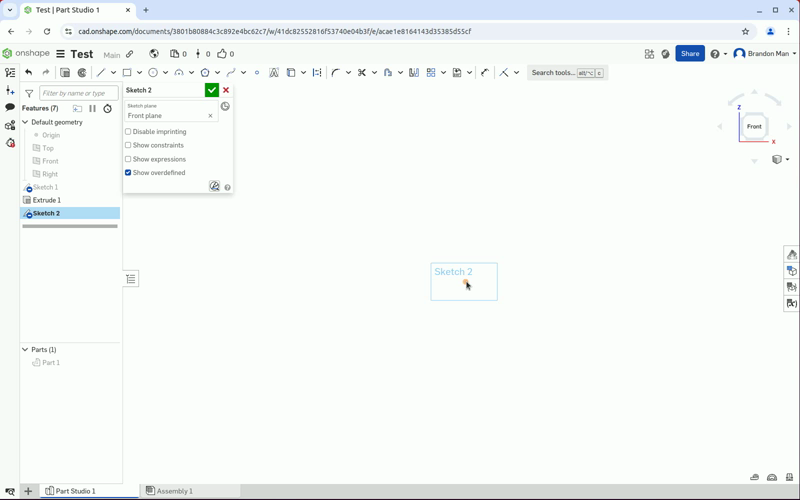
scroll(6)
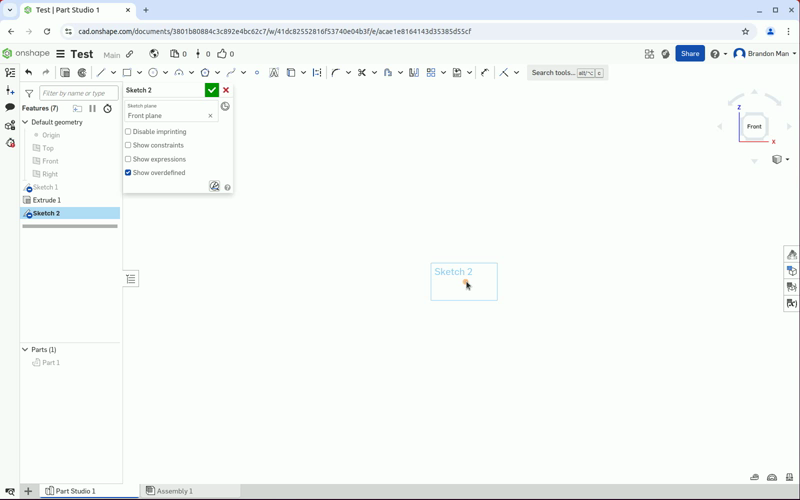
scroll(6)
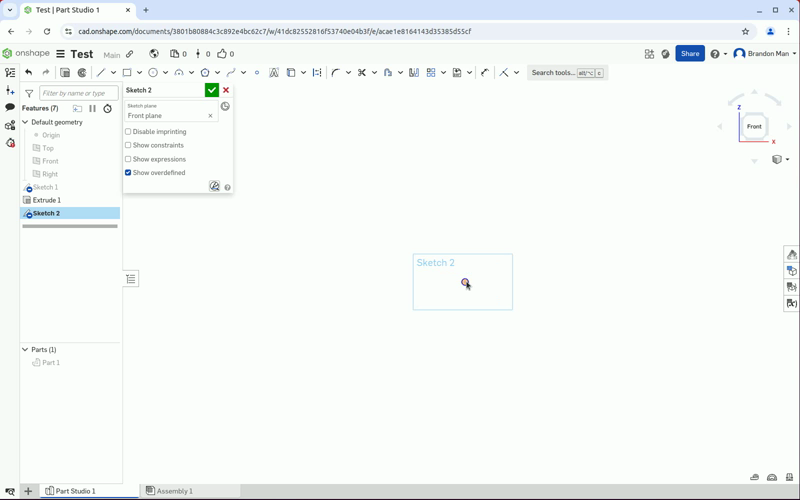
scroll(6)
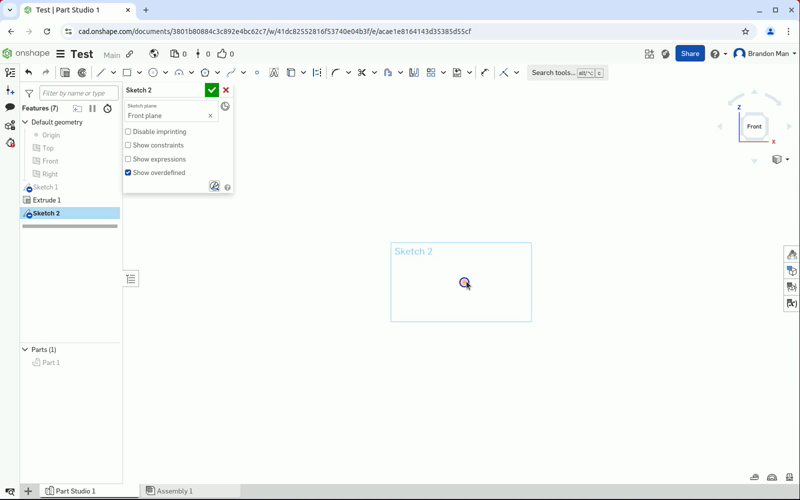
scroll(6)
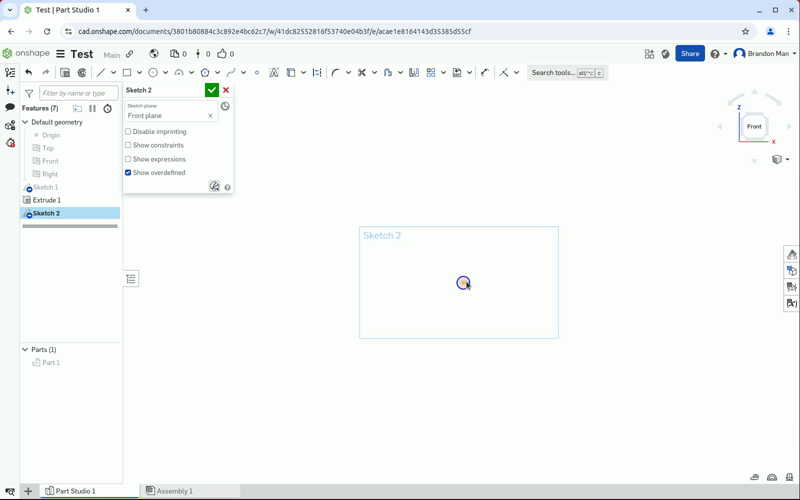
scroll(6)
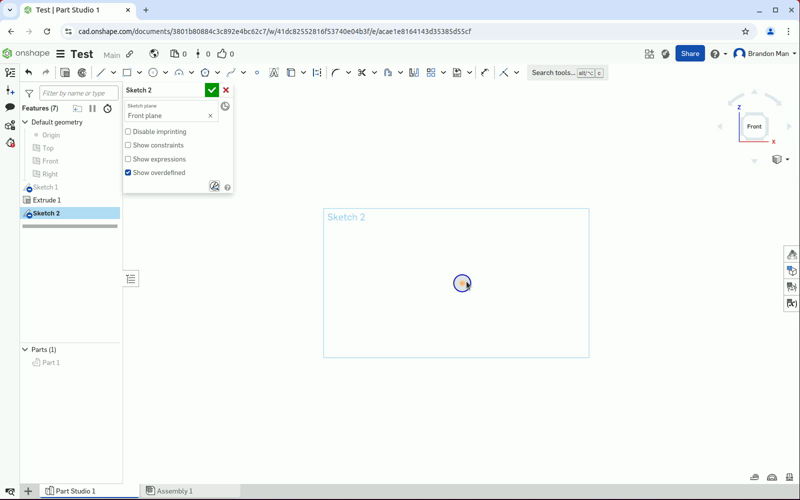
scroll(6)
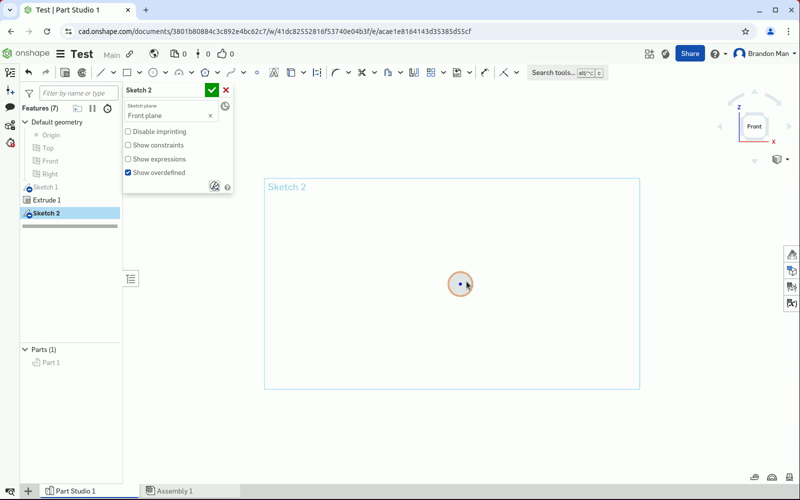
scroll(6)
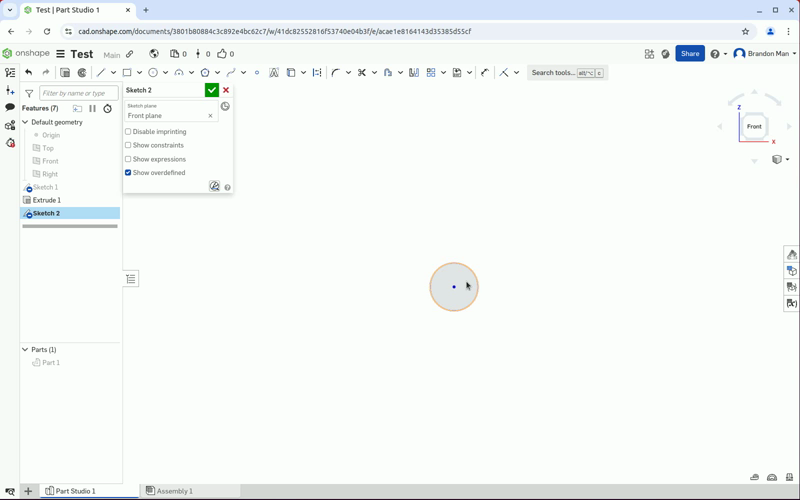
click(466, 281)
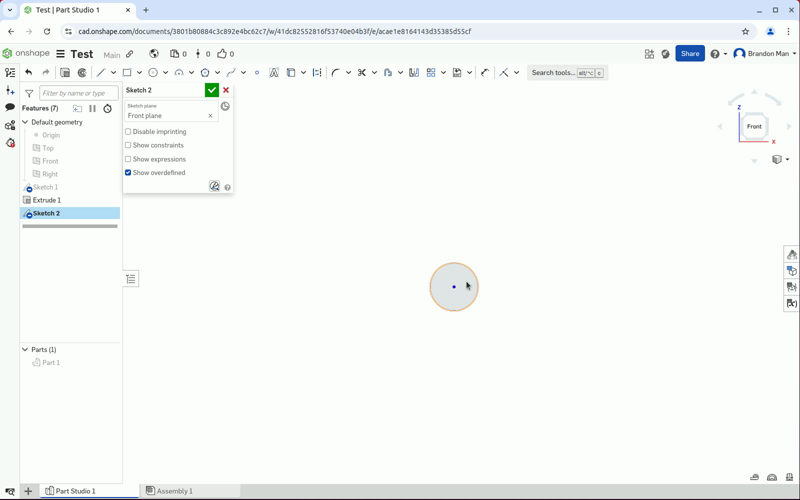
scroll(-6)
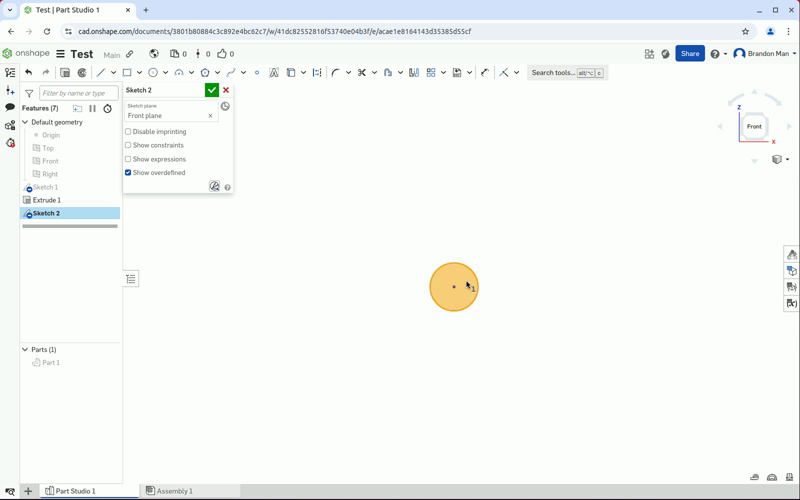
scroll(-6)
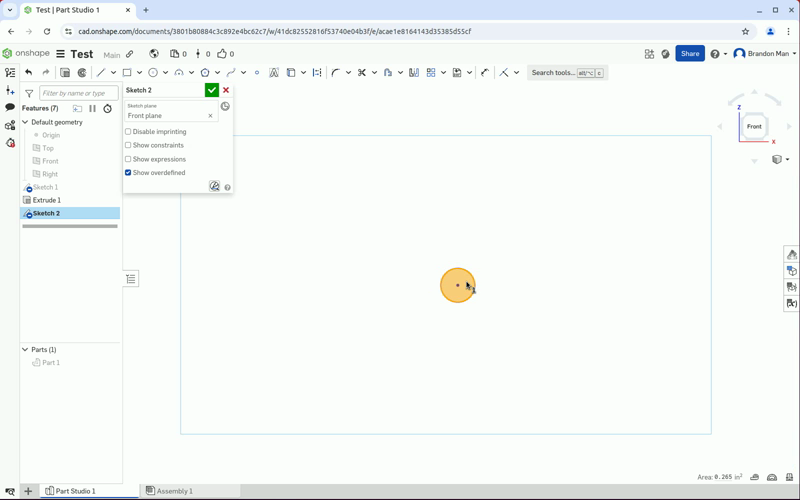
scroll(-6)
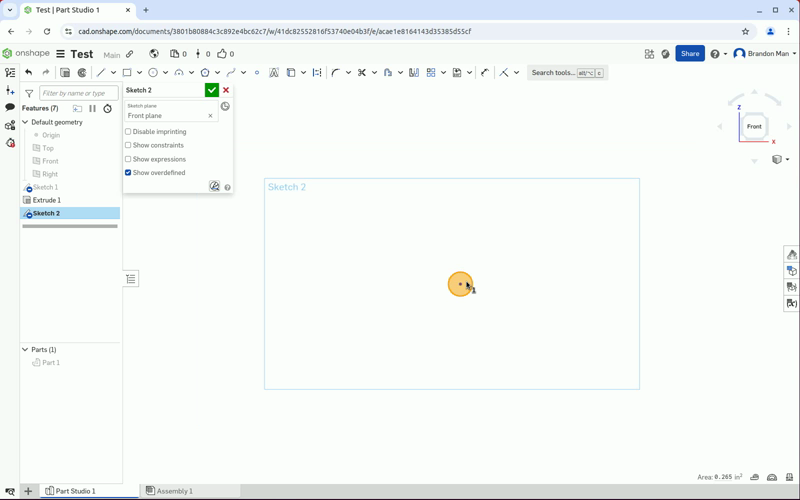
scroll(-6)
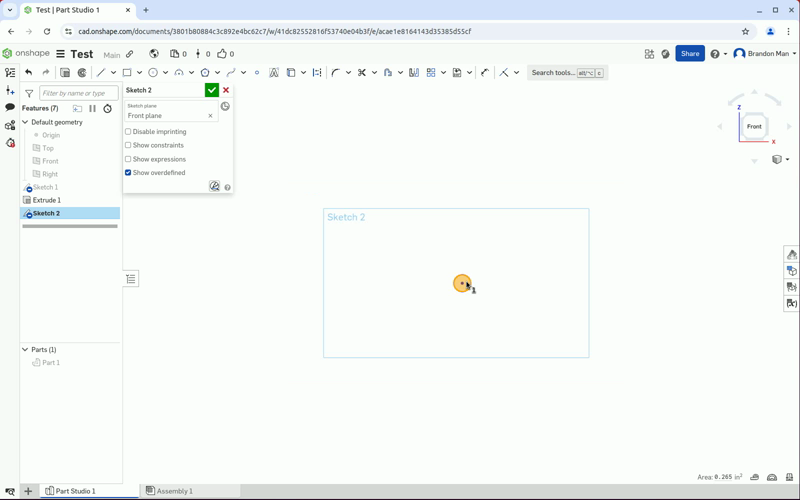
scroll(-6)
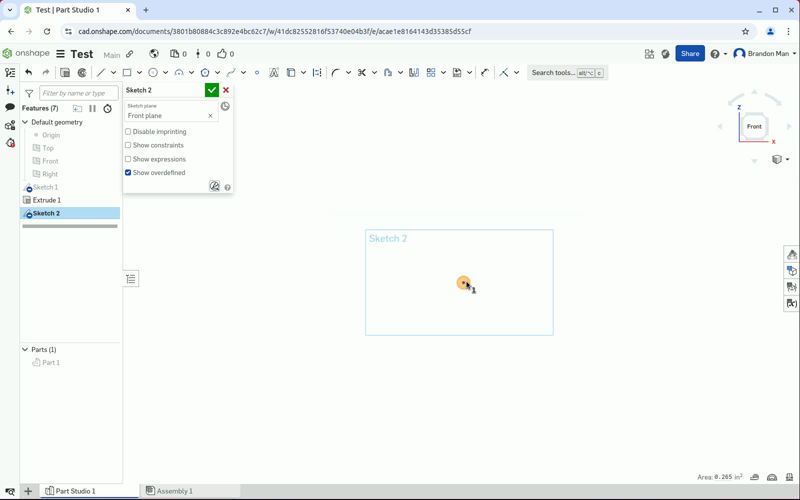
scroll(-6)
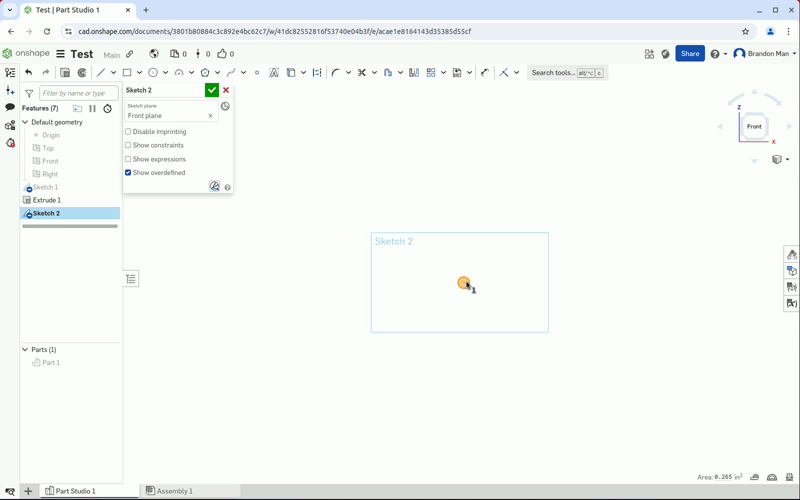
scroll(-6)
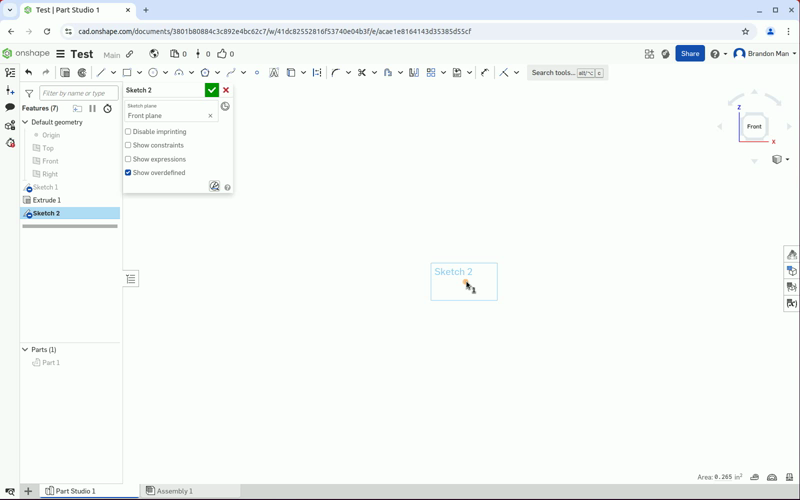
mouse_move(73, 352)
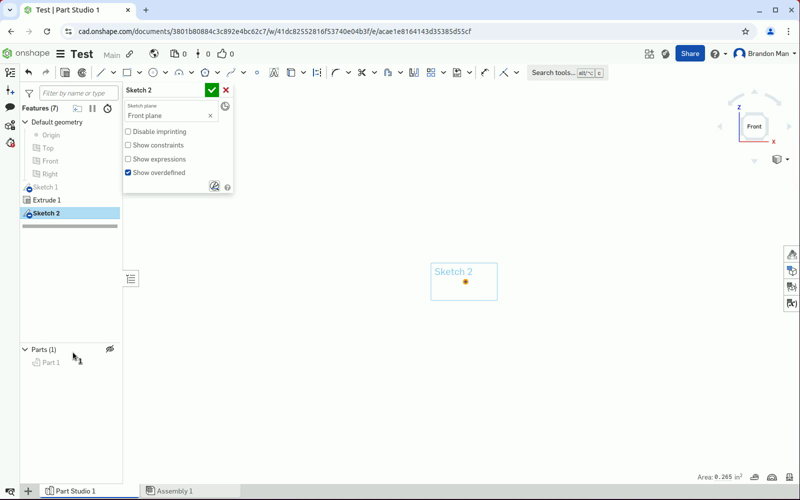
key(shift+y)
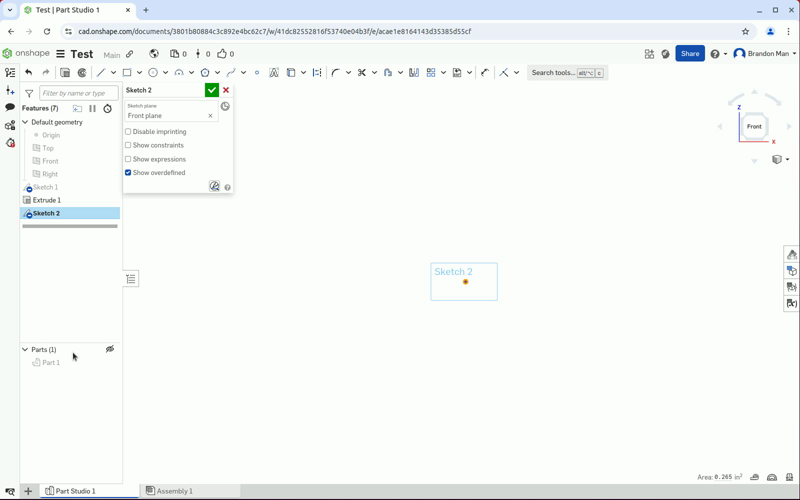
key(shift+e)
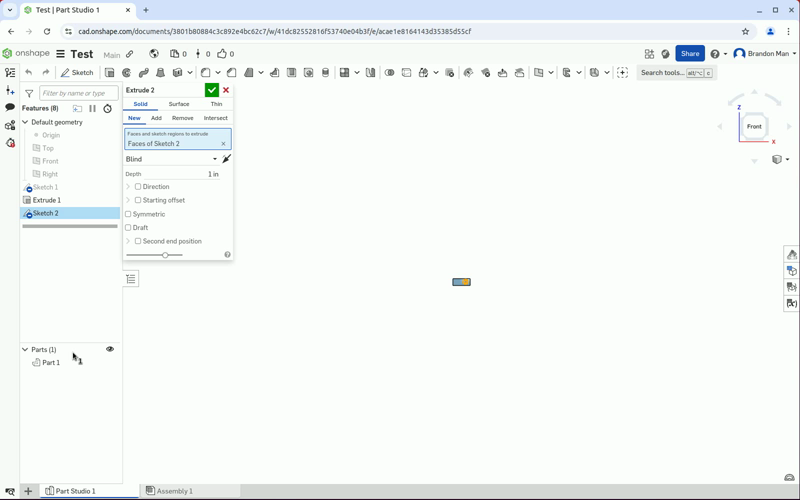
mouse_move(143, 106)
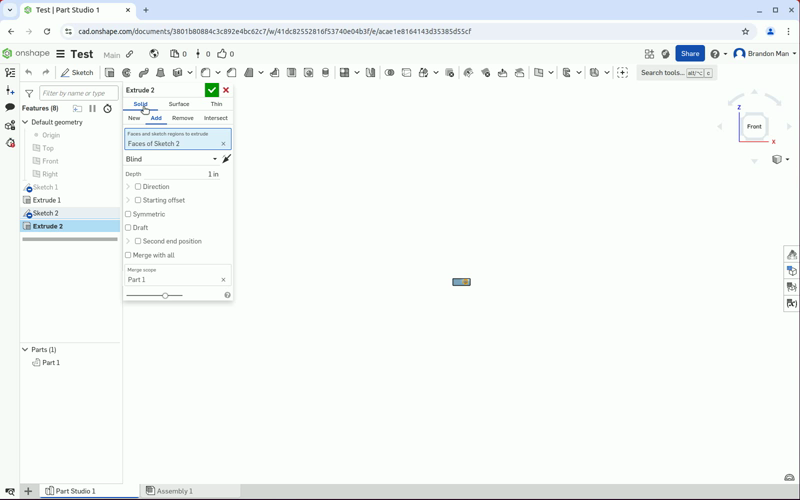
click(143, 106)
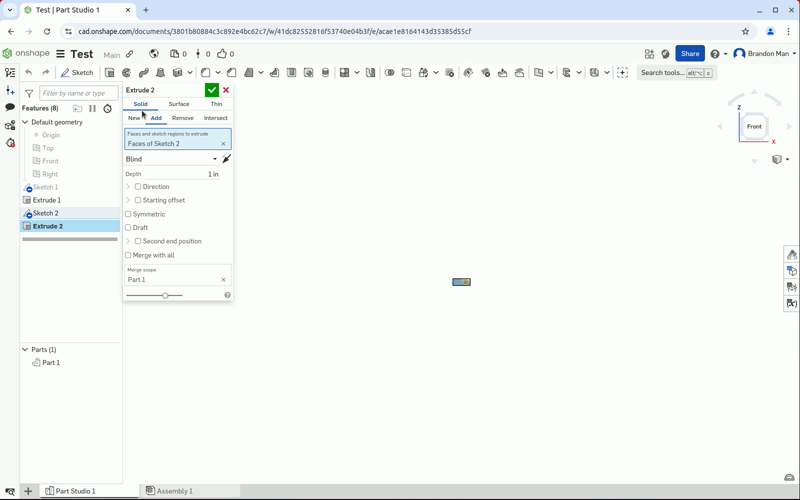
mouse_move(137, 120)
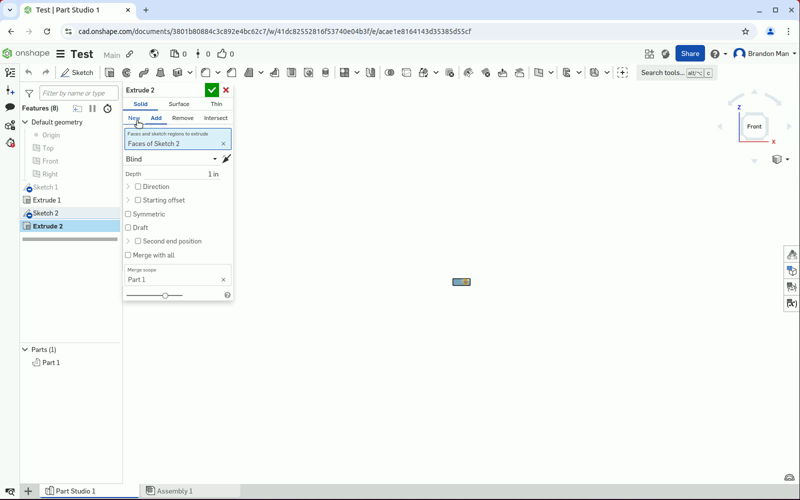
click(137, 120)
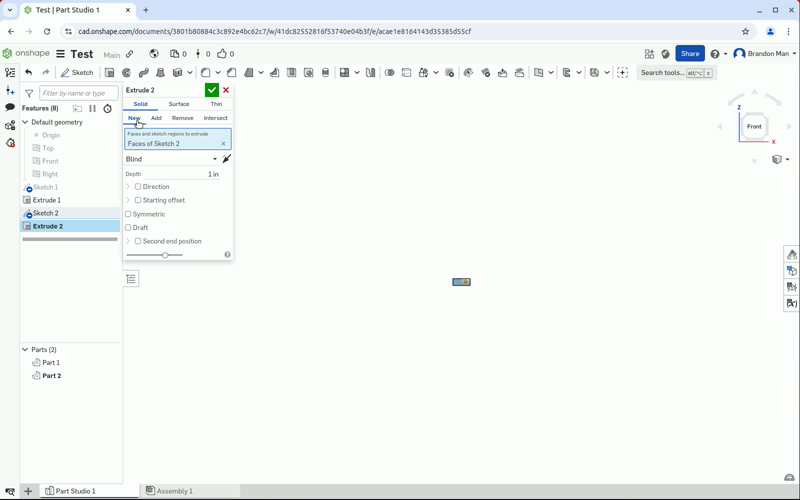
key(tab, 4)
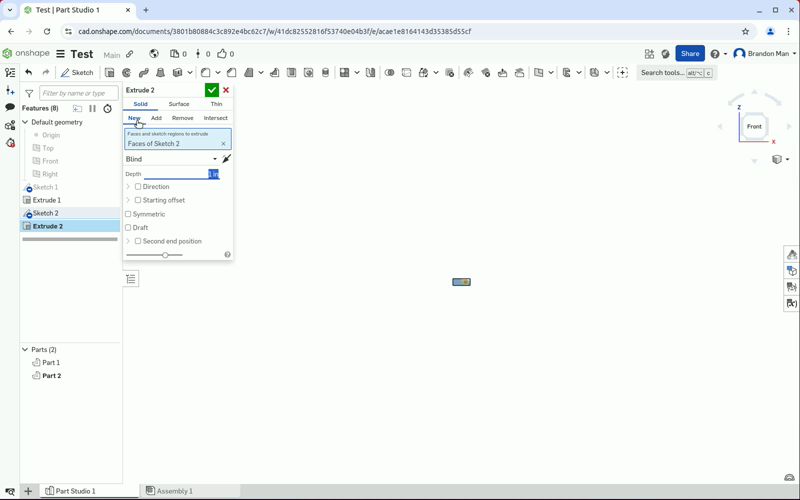
text(23.108)
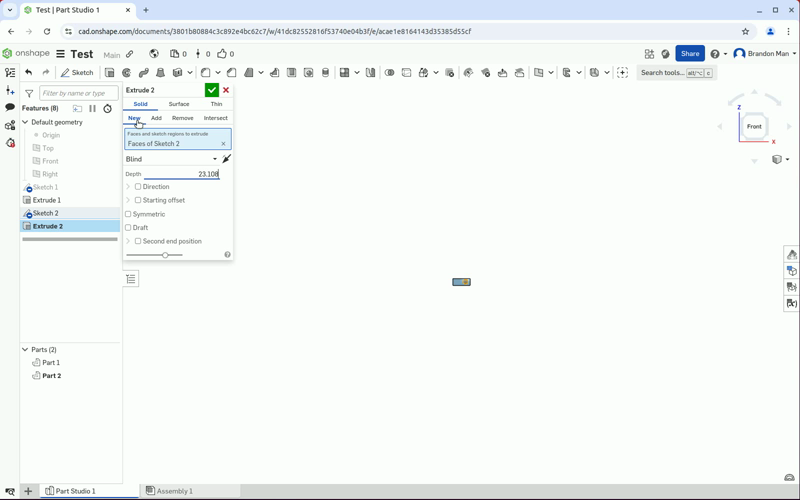
key(enter)
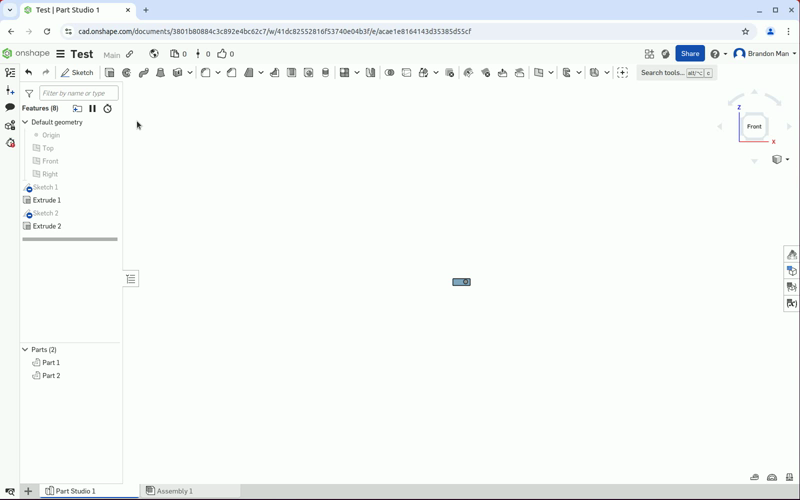
key(shift+h)
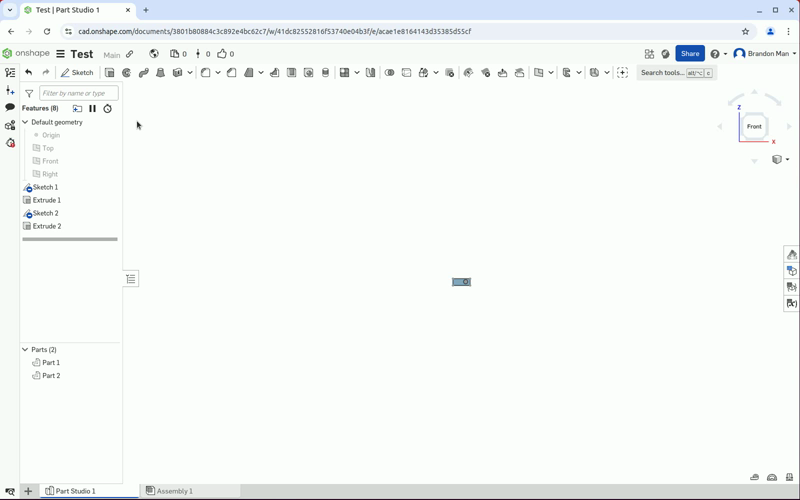
key(shift+h)
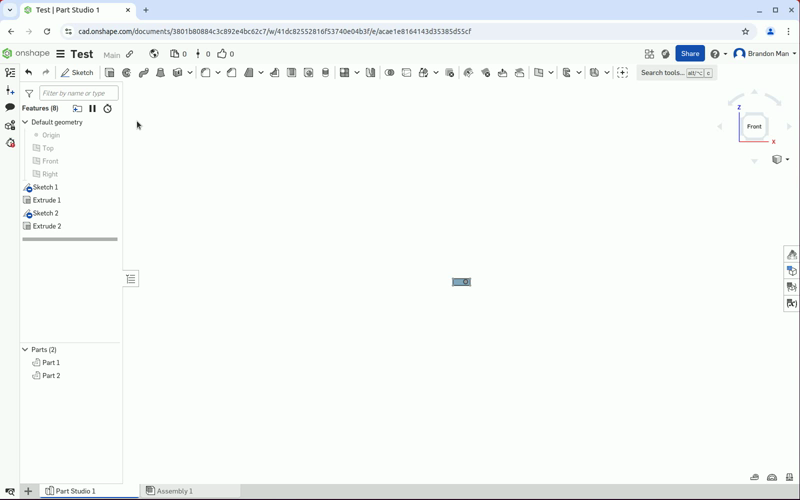
key(shift+7)
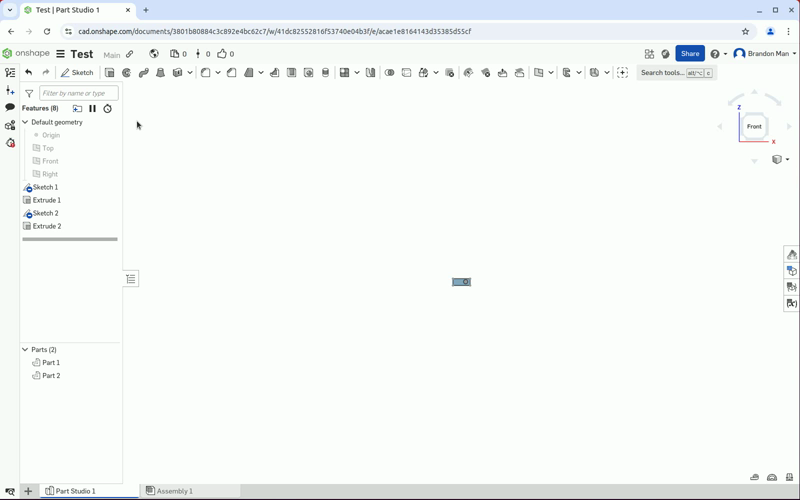
key(left, 2)
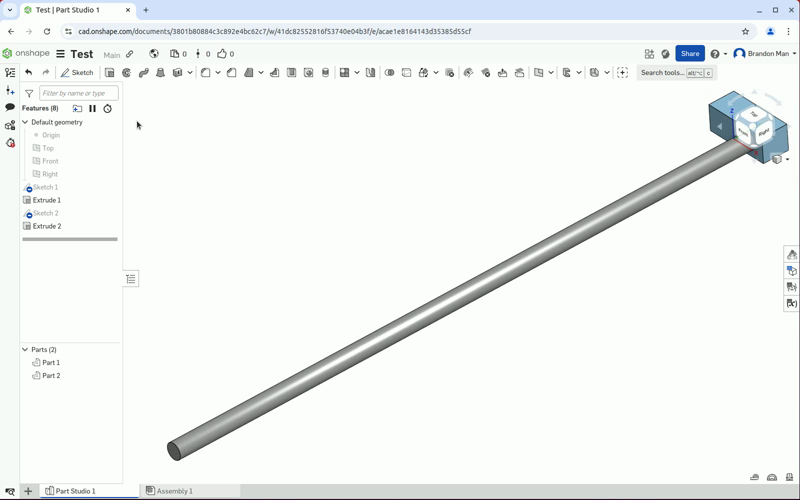
key(down, 2)
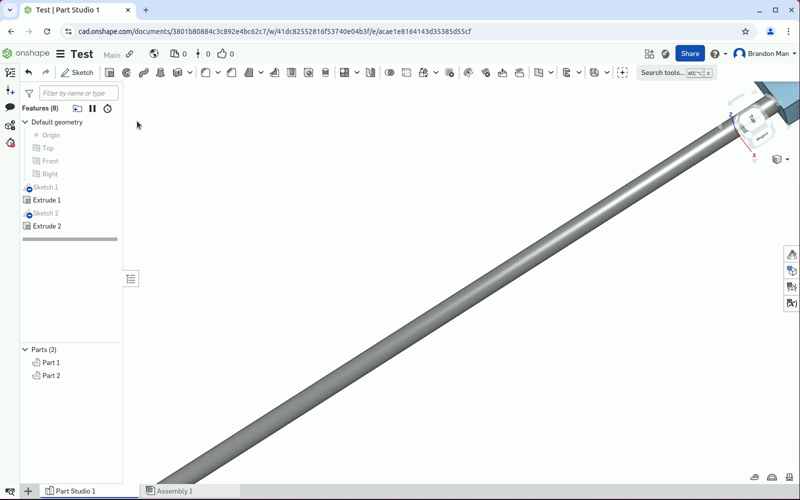
key(up, 2)
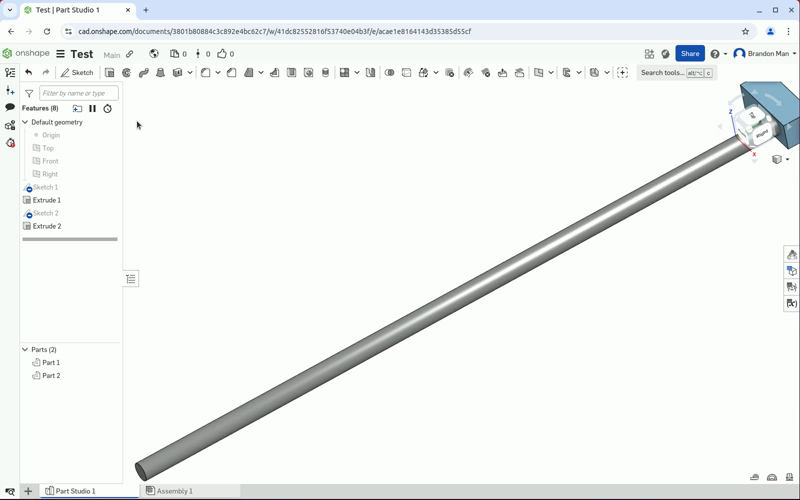
key(right, 2)
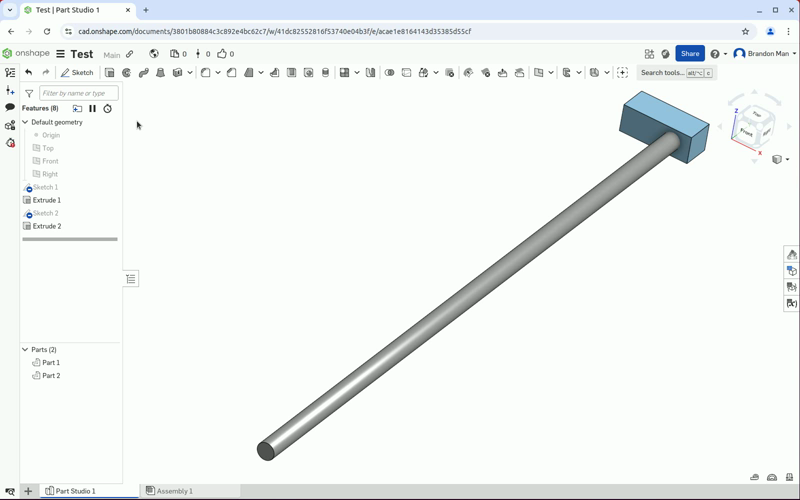
mouse_move(73, 189)
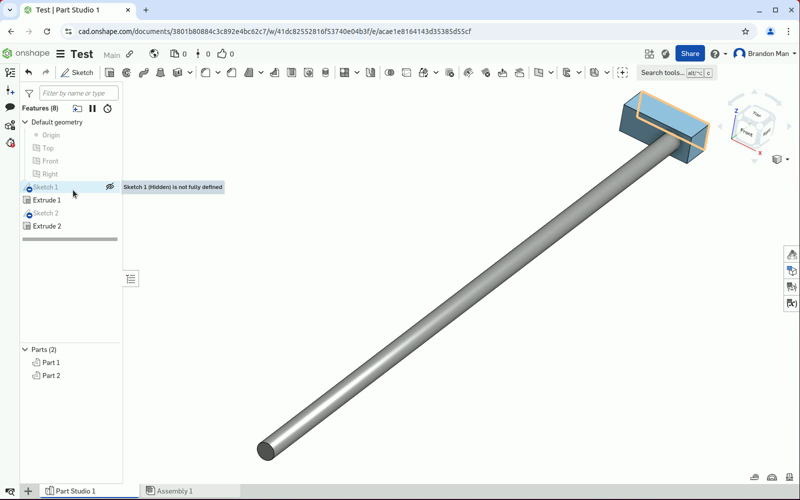
click(73, 189)